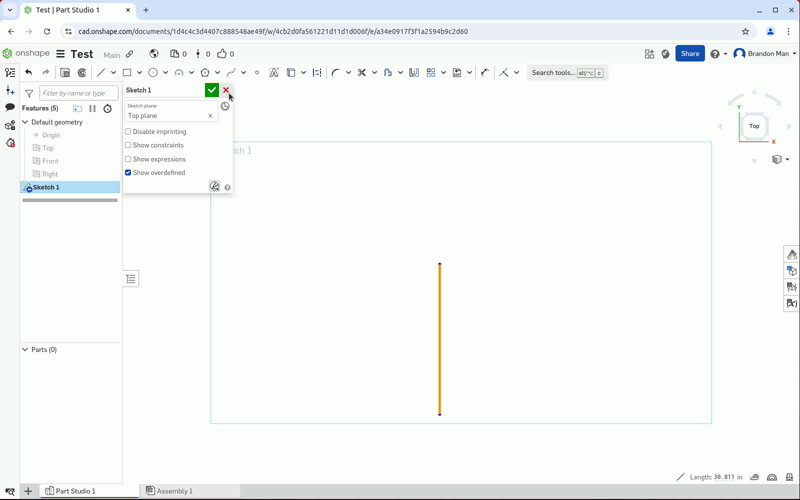
key(shift+h)
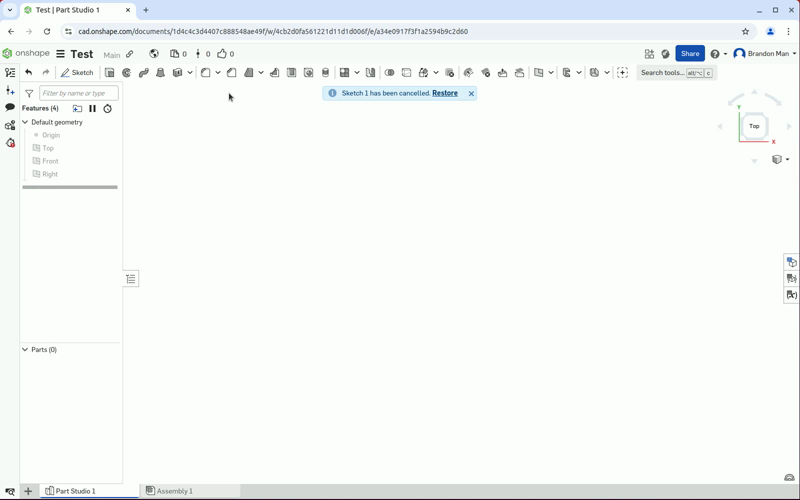
mouse_move(73, 352)
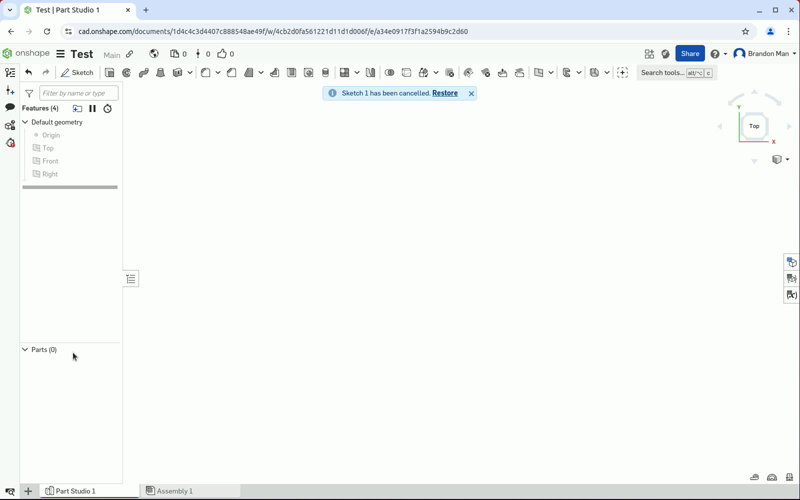
key(y)
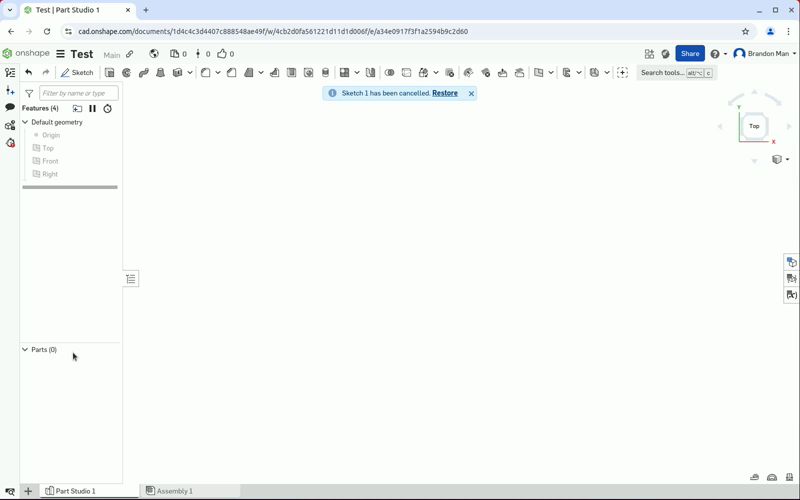
key(shift+p)
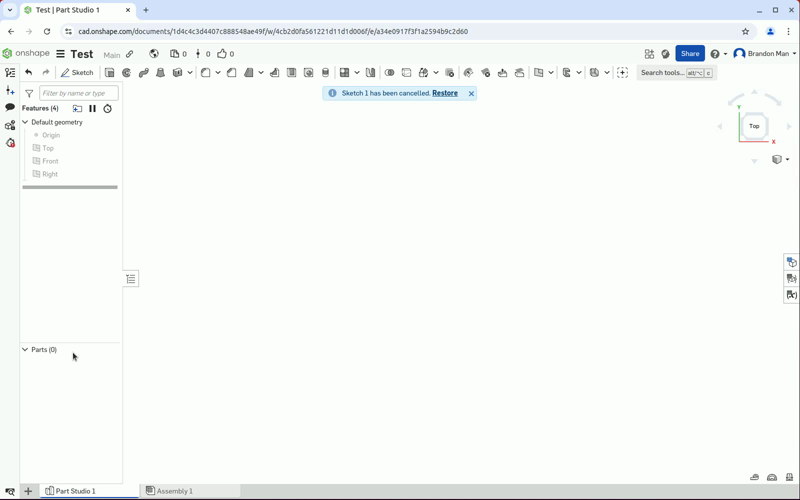
key(space)
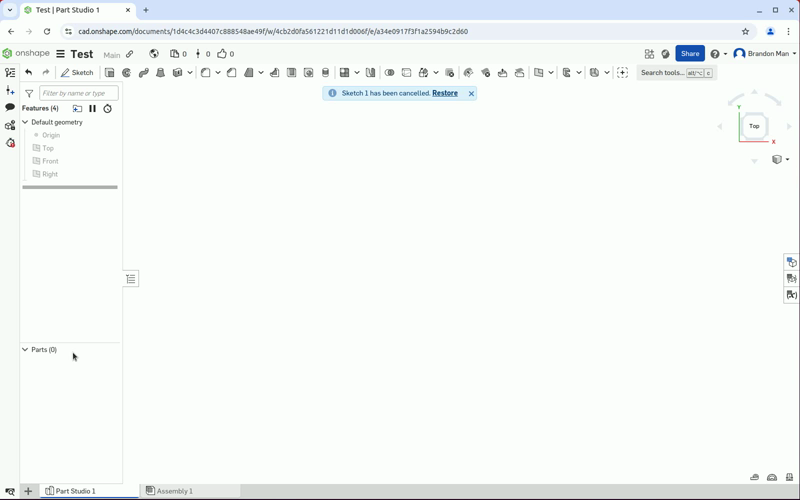
key_down(shift)
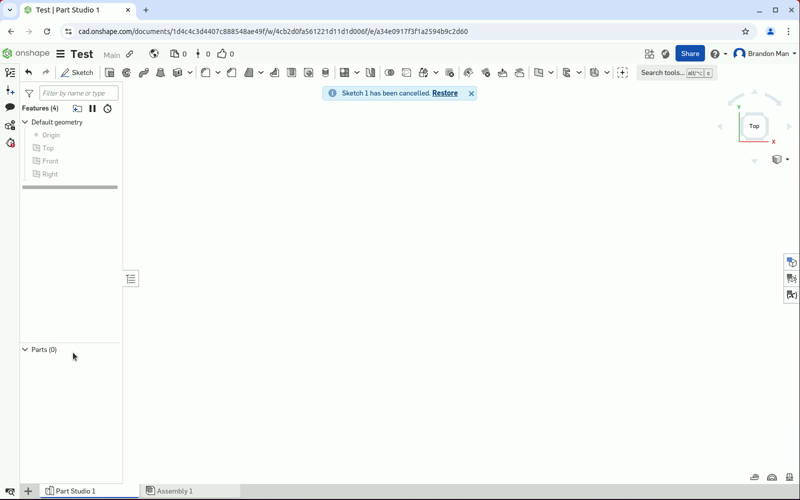
key(up)
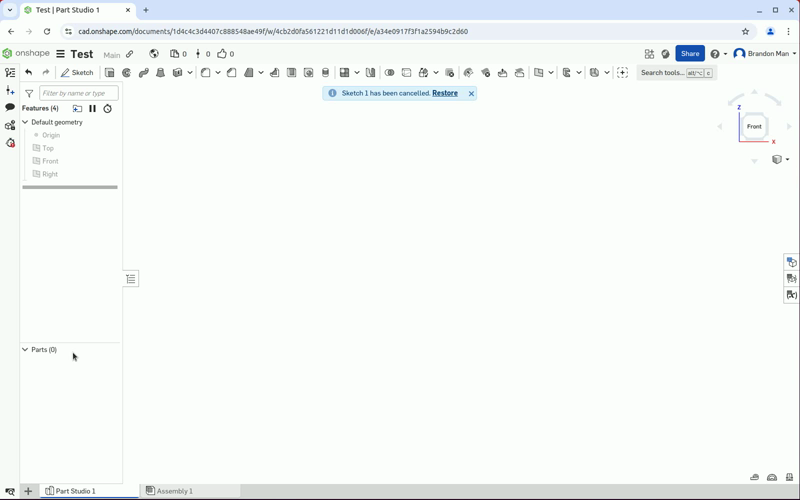
key_up(shift)
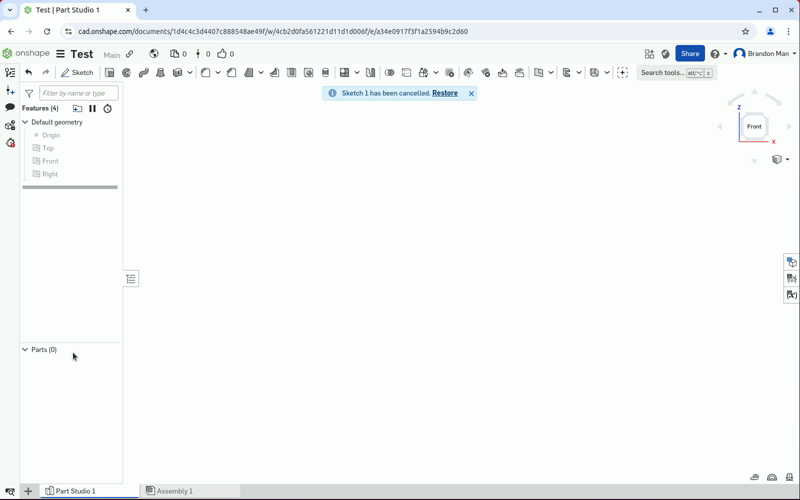
mouse_move(73, 352)
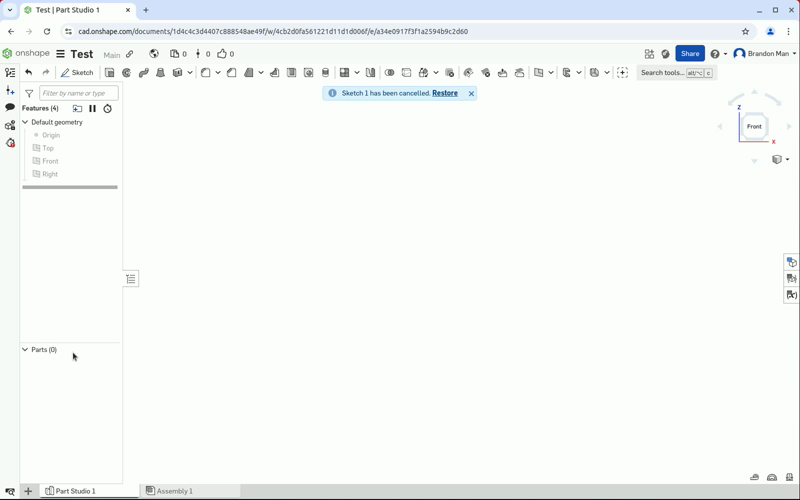
key(shift+y)
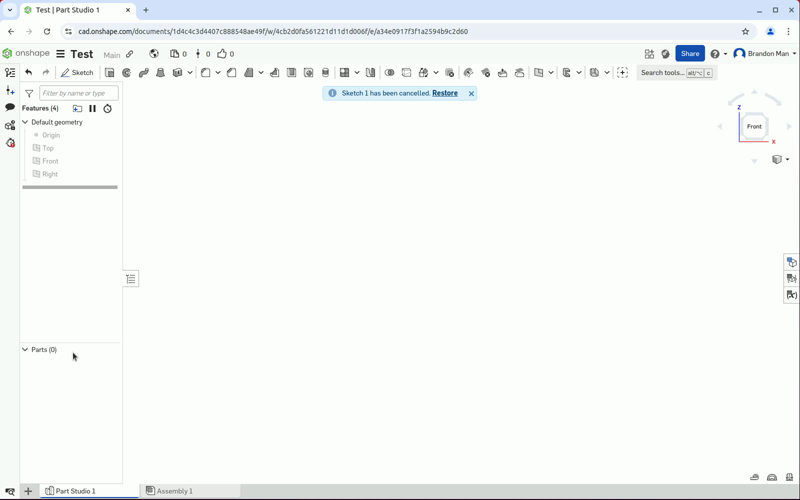
key(shift+s)
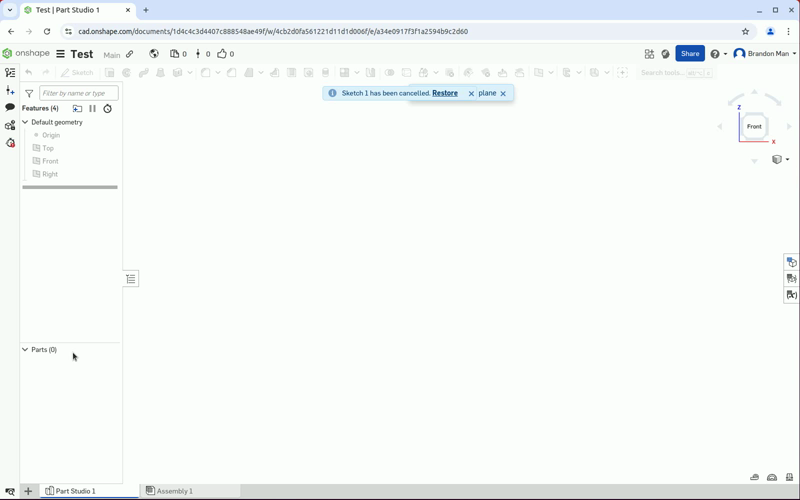
mouse_move(73, 163)
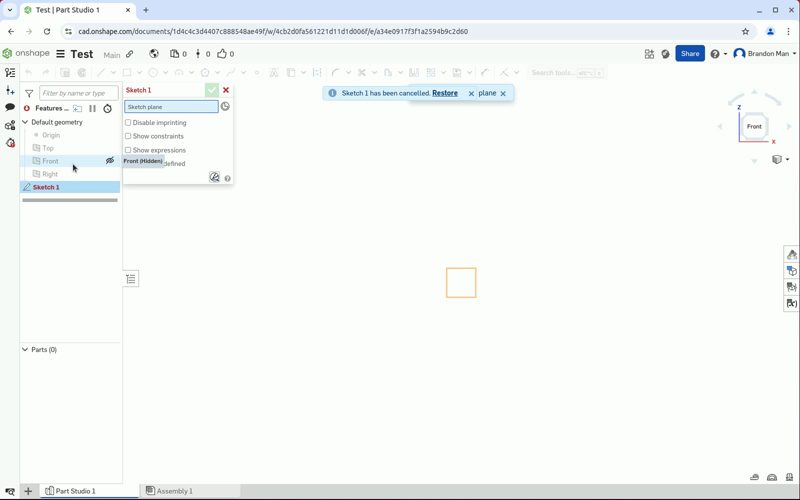
click(73, 163)
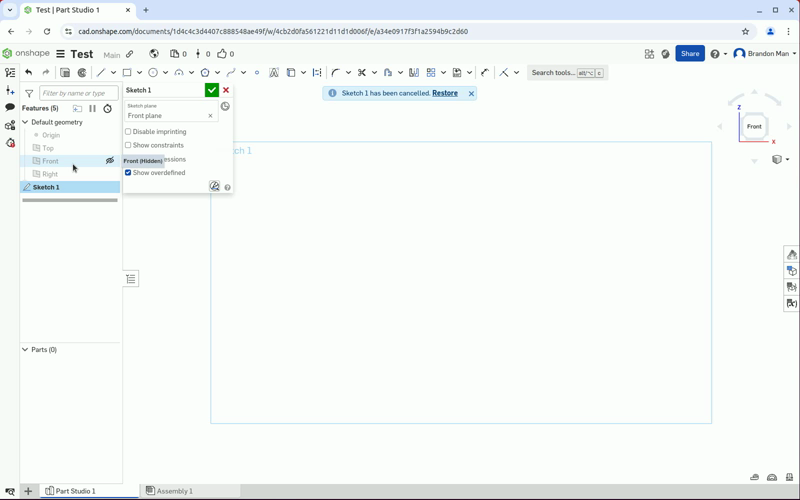
mouse_move(73, 352)
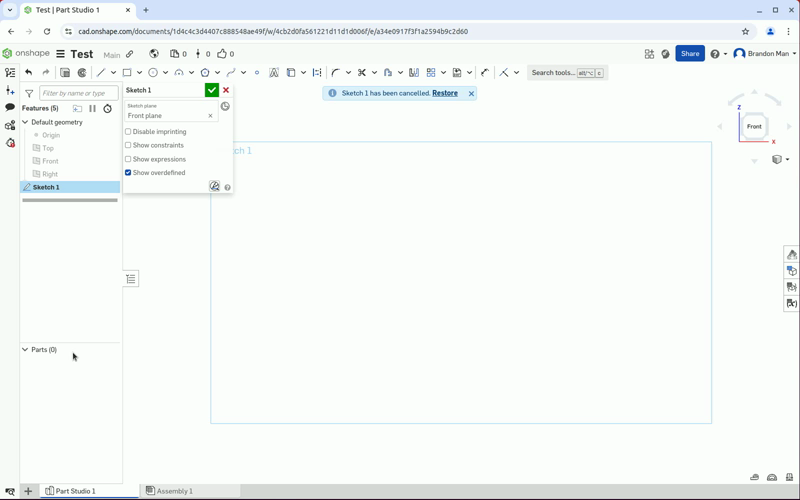
key(y)
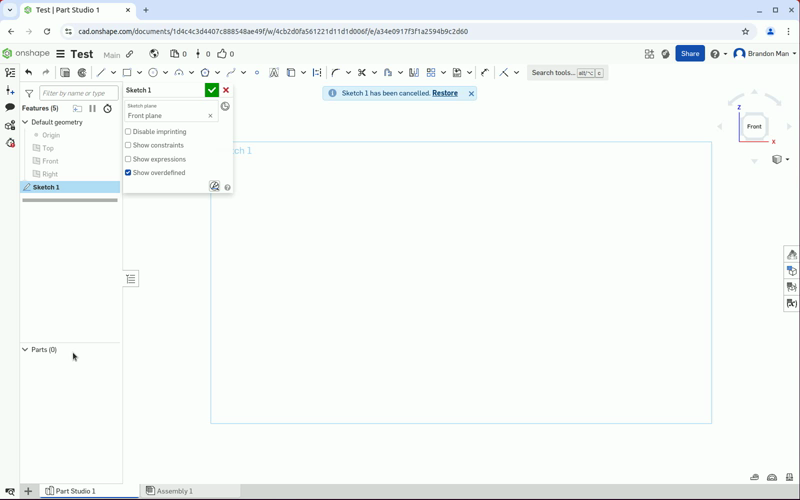
key(l)
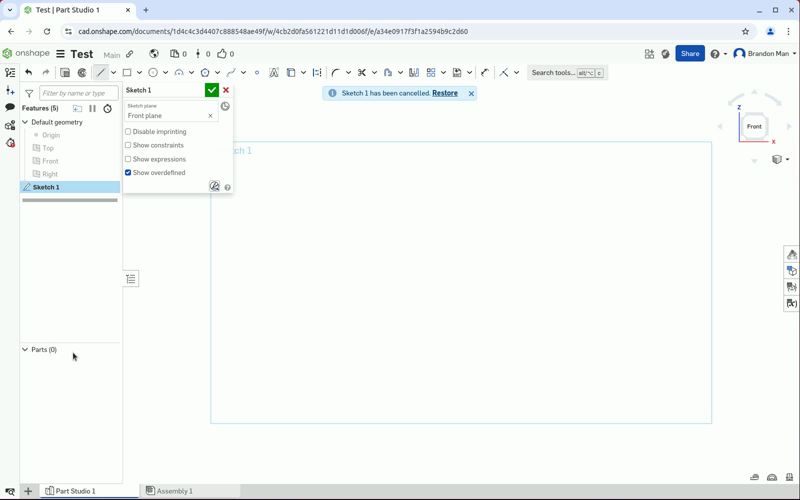
key_down(shift)
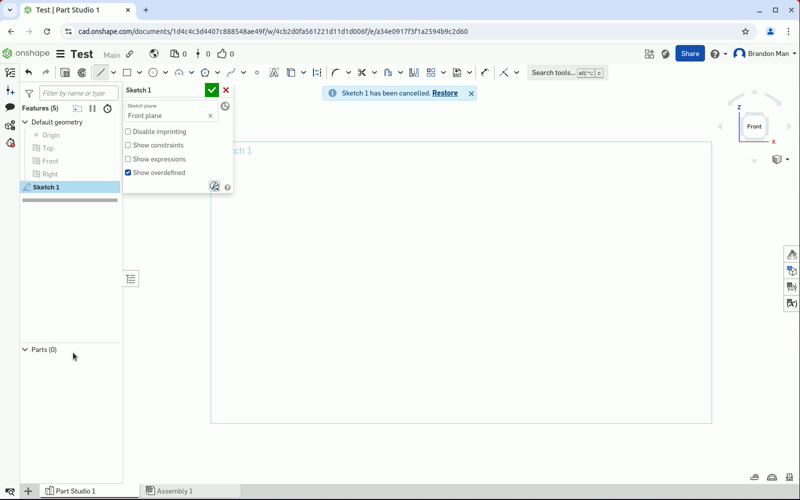
mouse_move(465, 313)
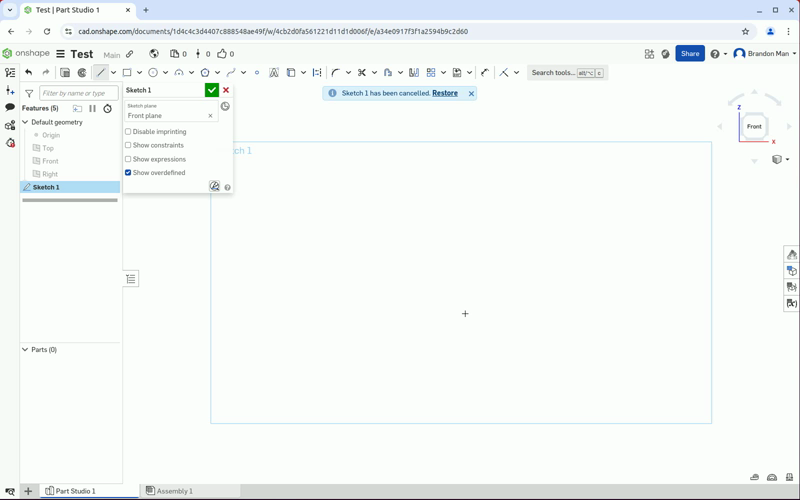
click(465, 313)
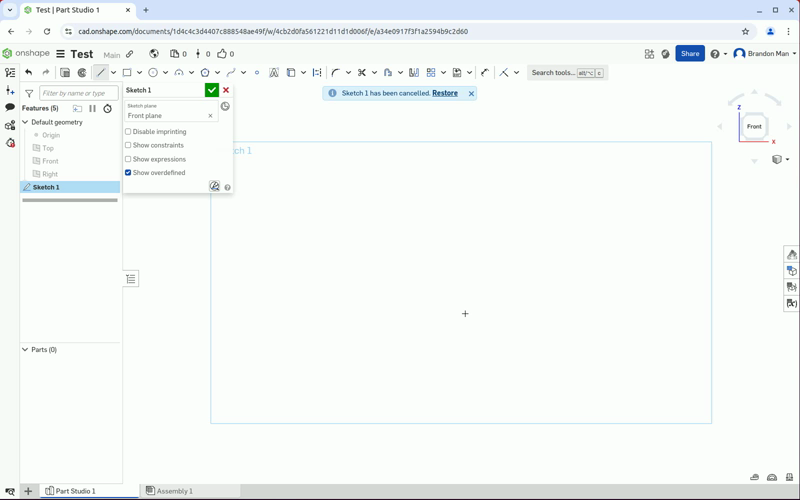
key_up(shift)
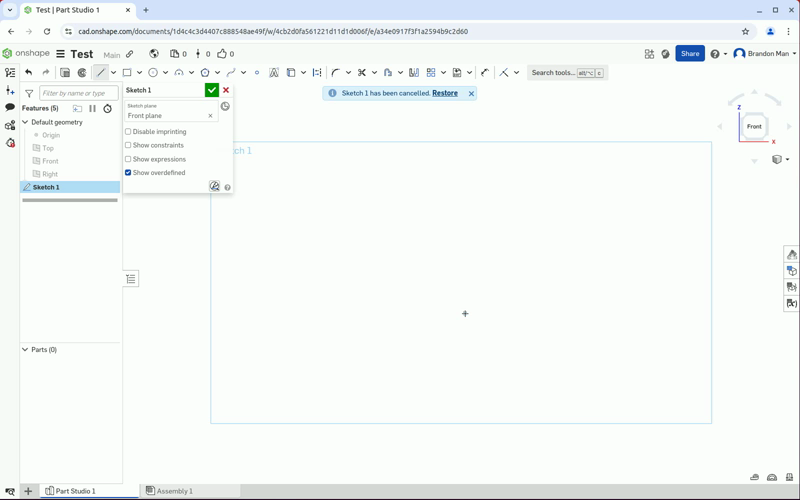
key_down(shift)
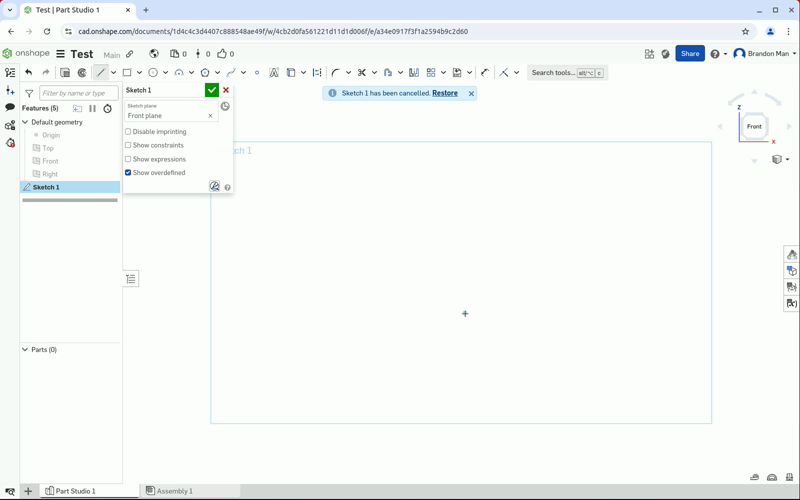
mouse_move(559, 300)
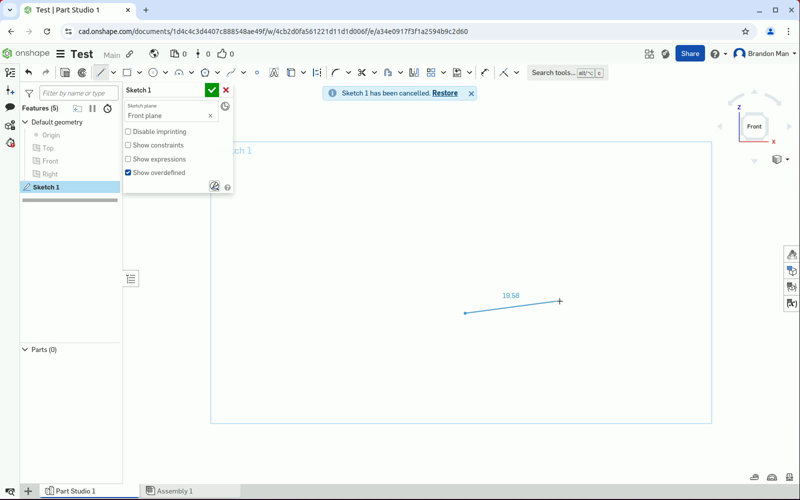
click(559, 300)
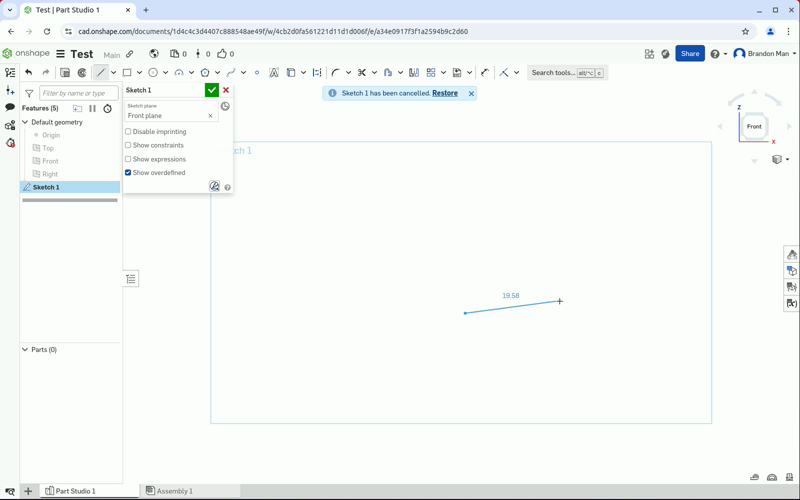
key_up(shift)
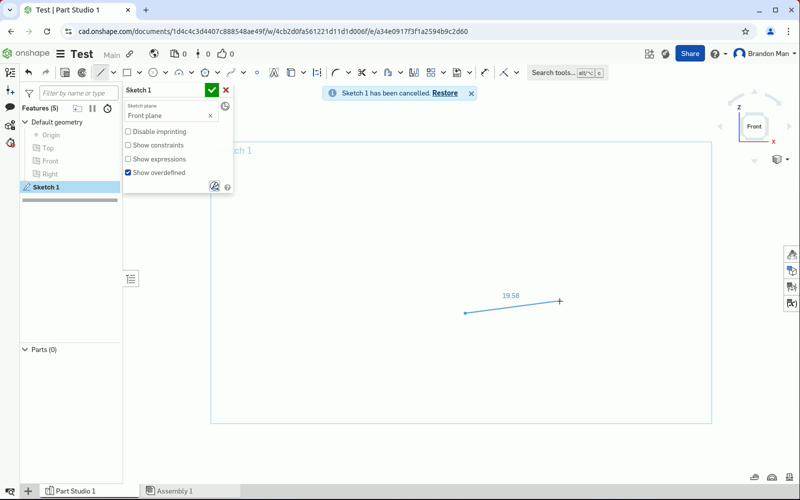
key(esc)
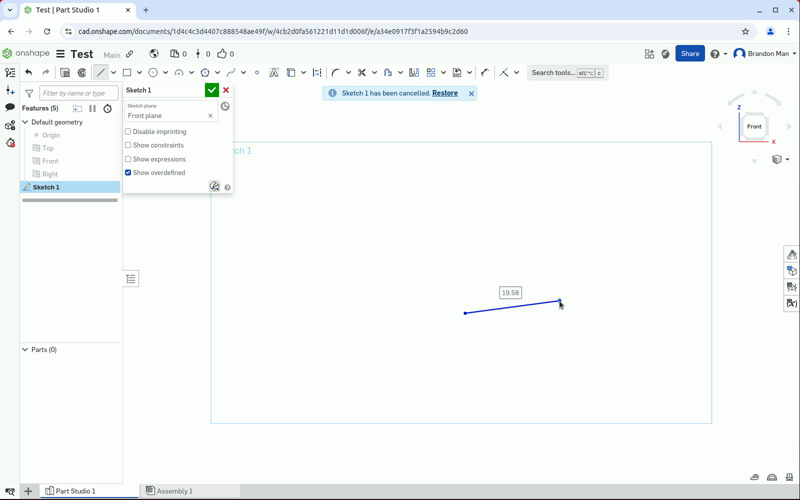
key(a)
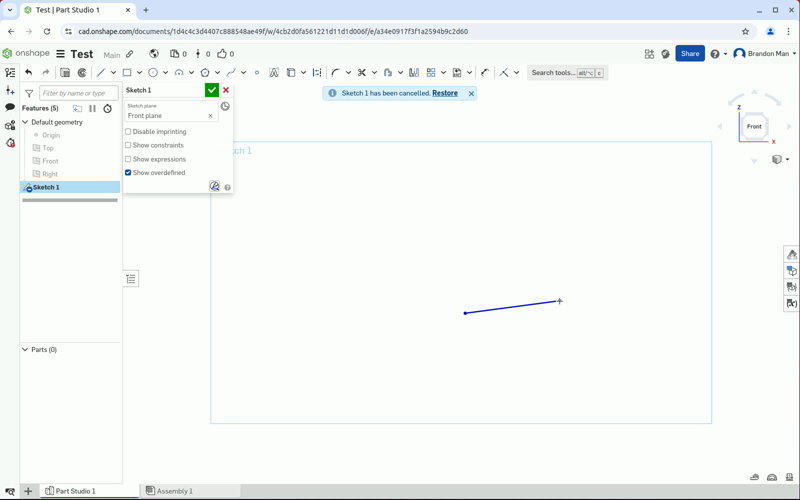
mouse_move(559, 300)
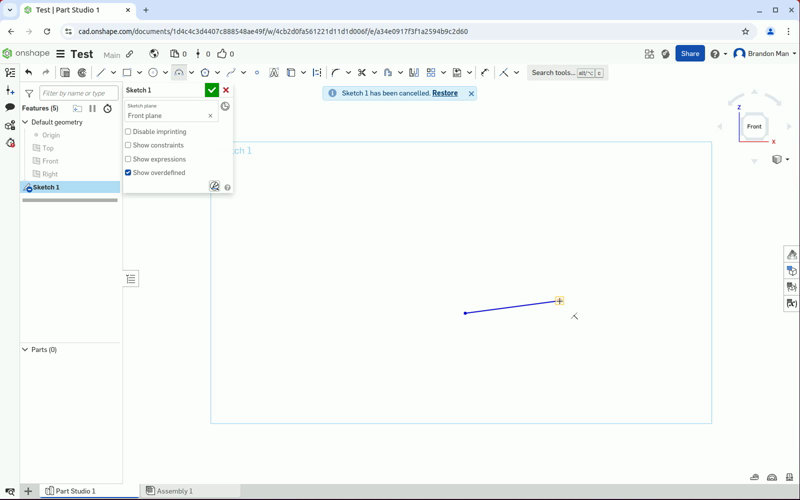
click(559, 300)
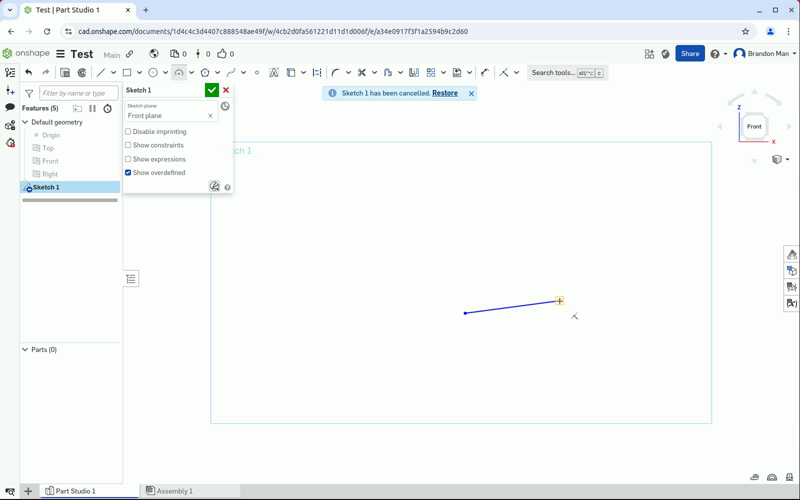
key_down(shift)
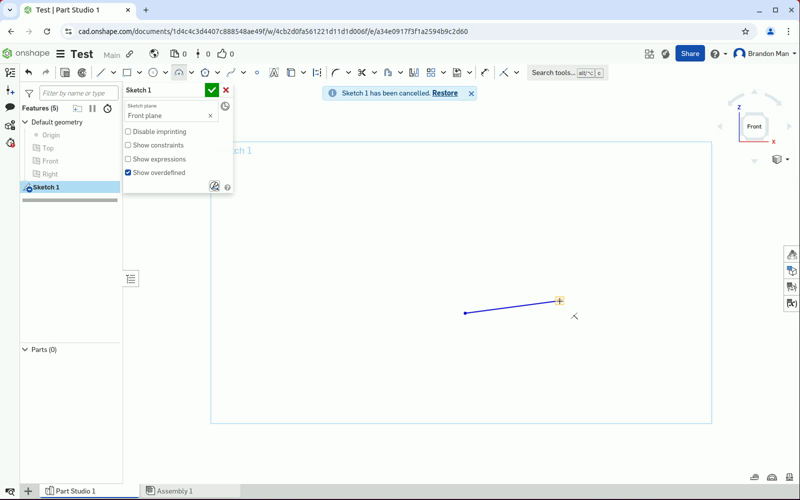
mouse_move(559, 265)
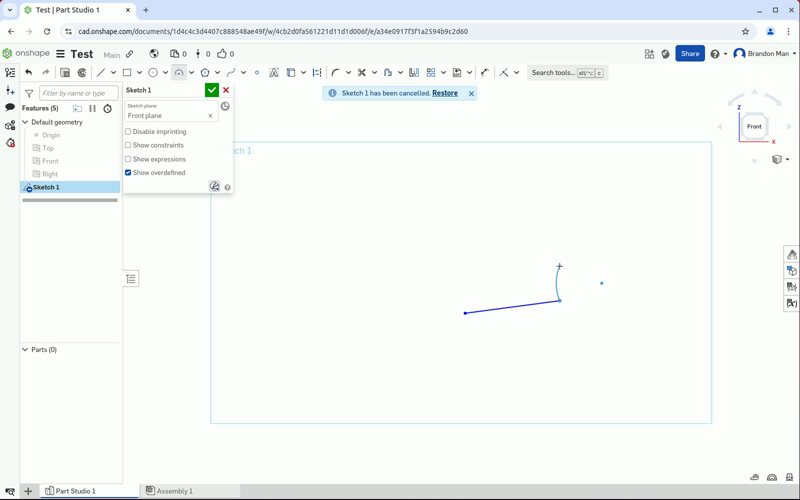
click(559, 265)
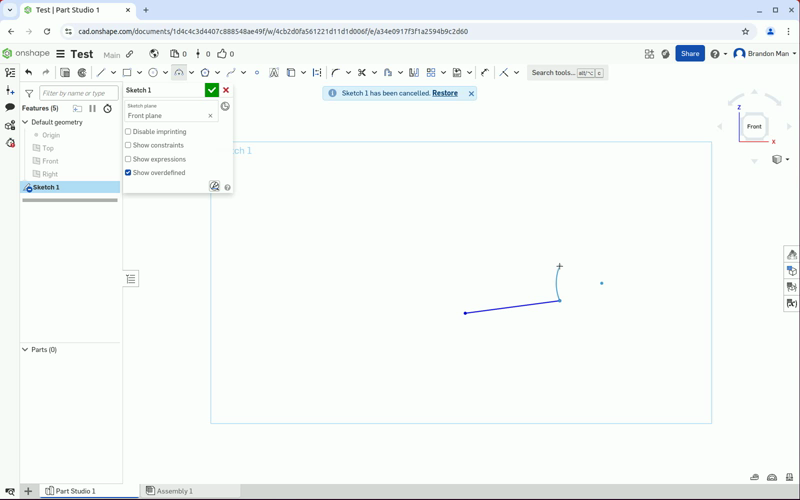
mouse_move(539, 283)
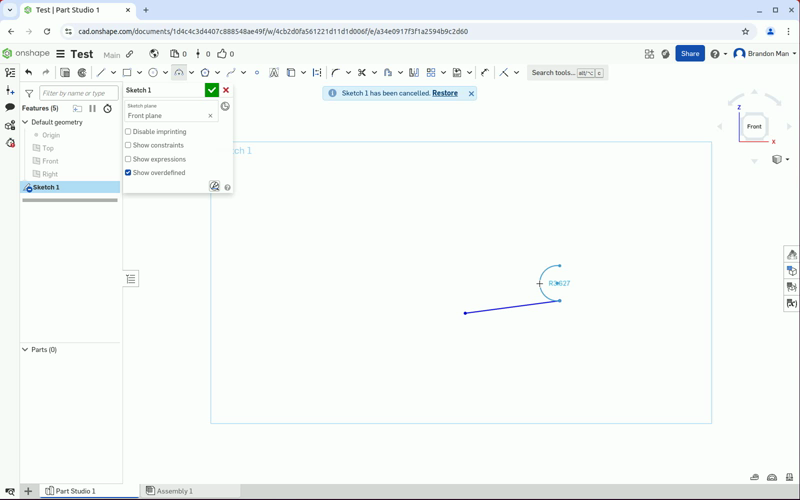
click(539, 283)
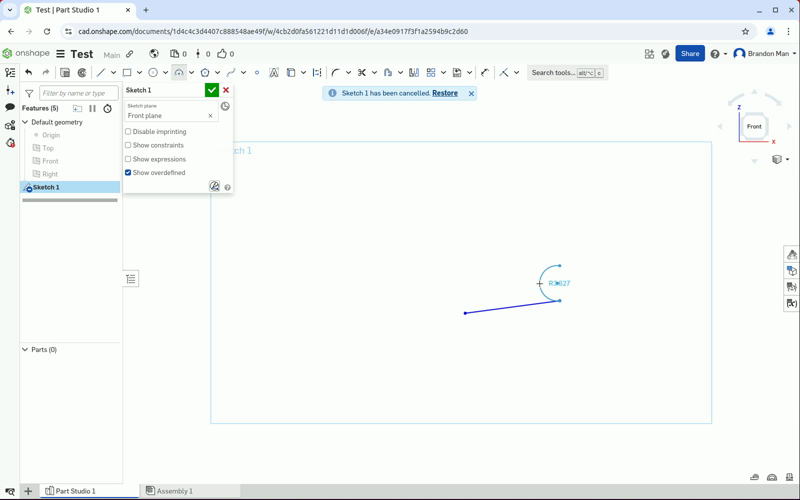
key_up(shift)
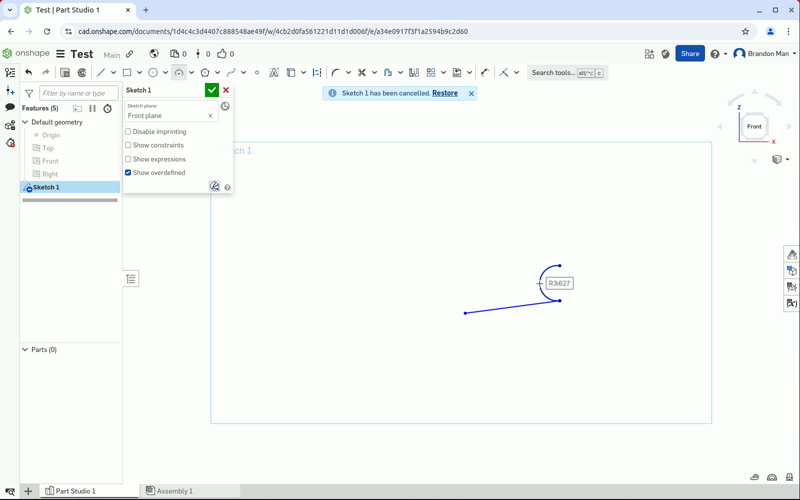
key(esc)
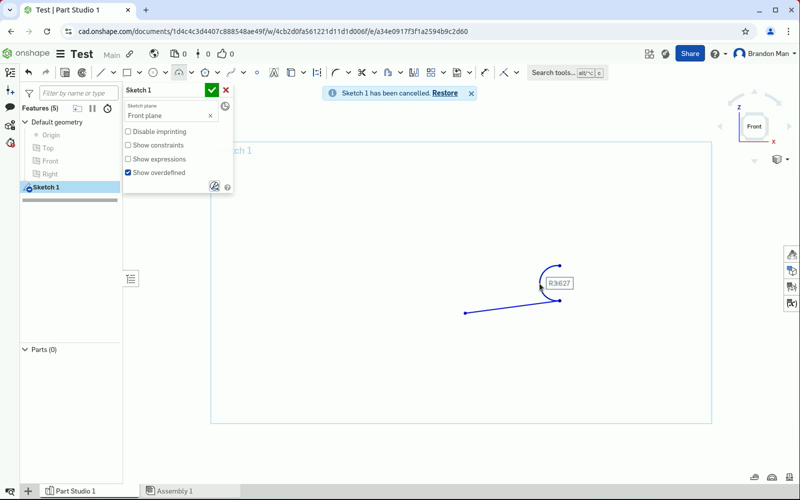
key(l)
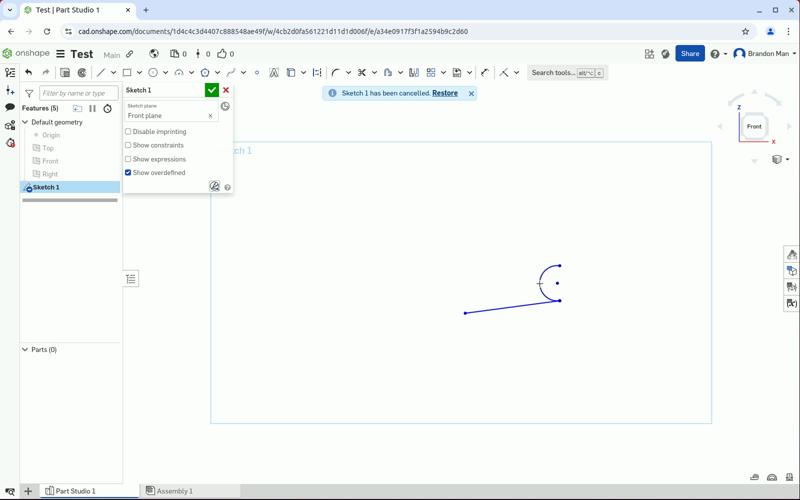
mouse_move(559, 265)
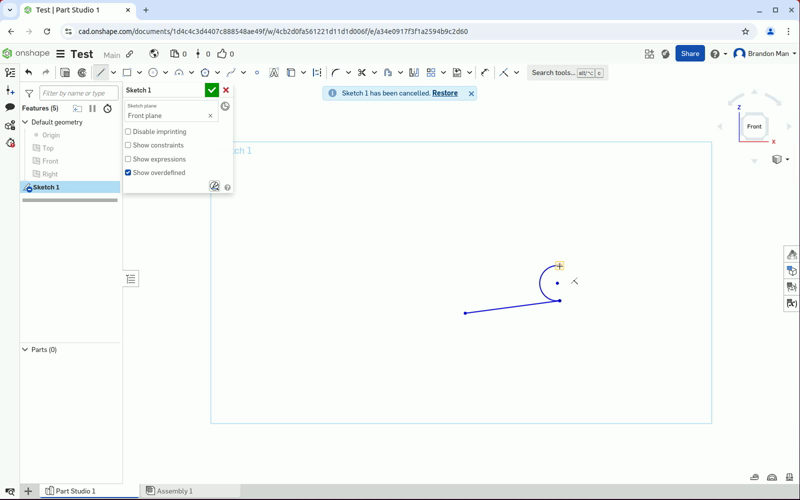
click(559, 265)
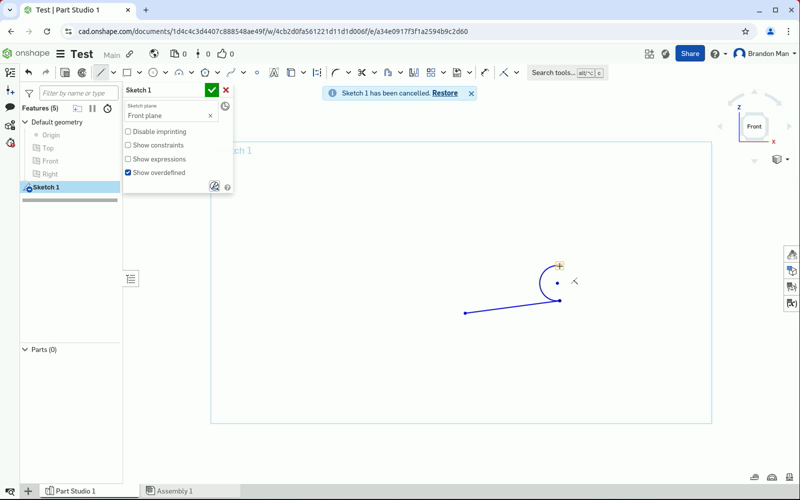
key_down(shift)
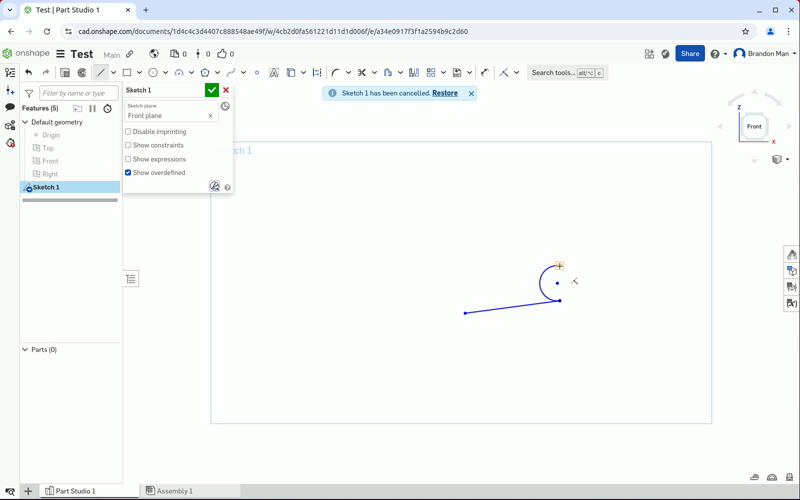
mouse_move(465, 252)
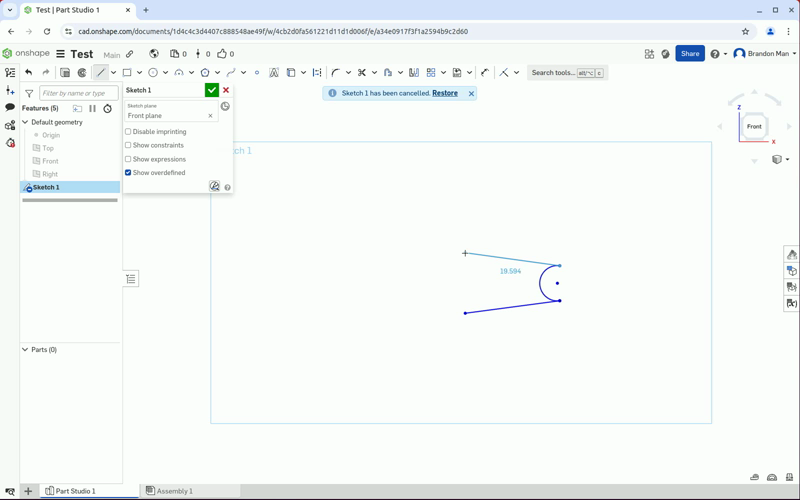
click(465, 252)
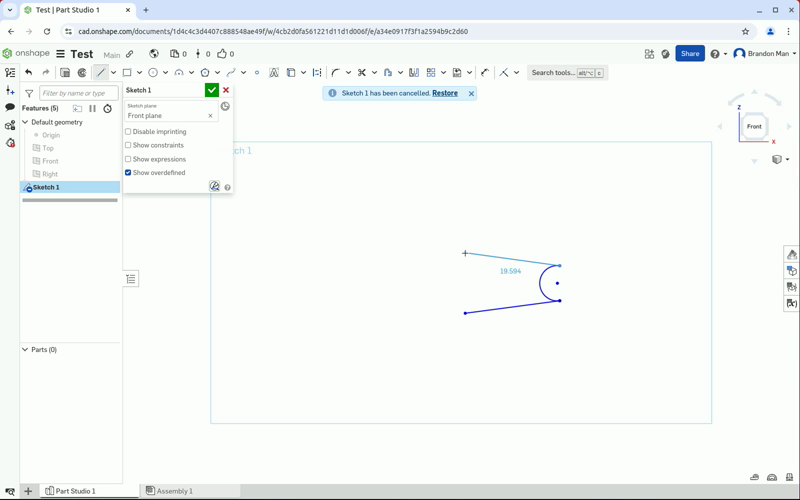
key_up(shift)
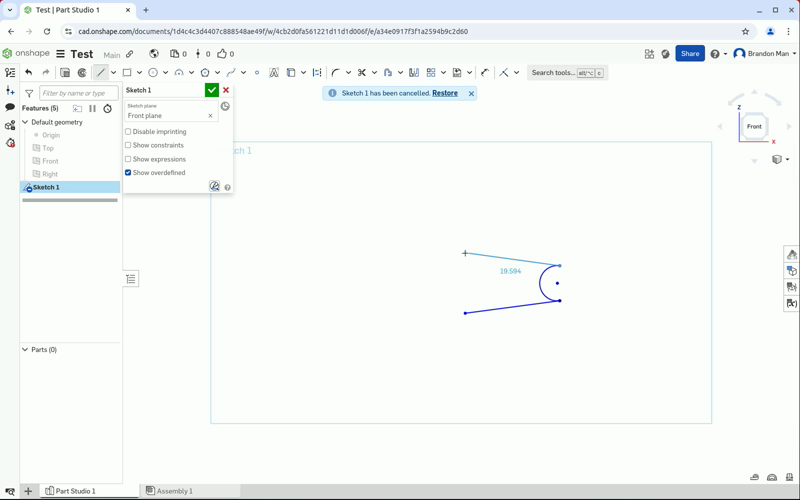
key(esc)
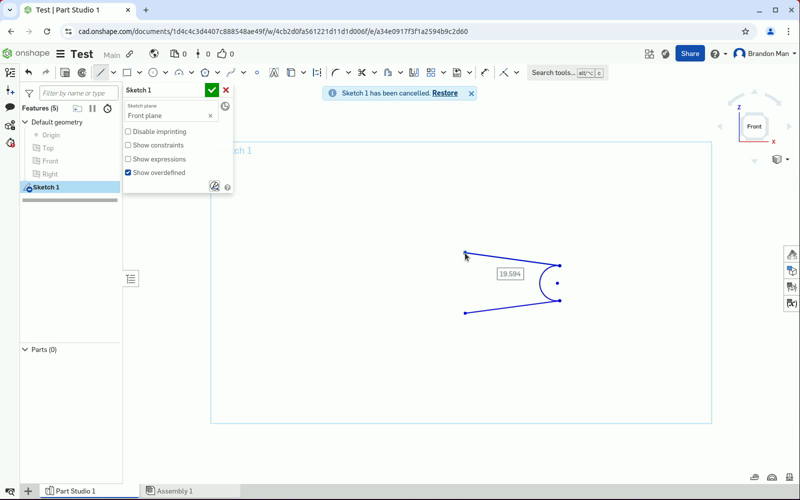
key(a)
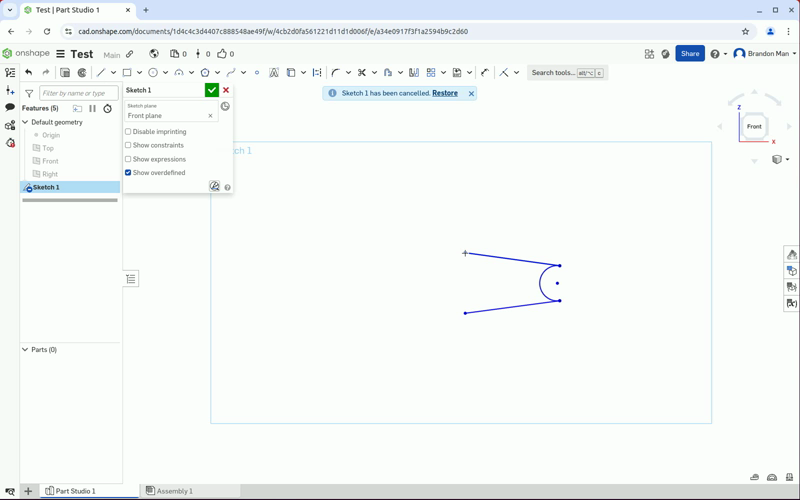
mouse_move(465, 252)
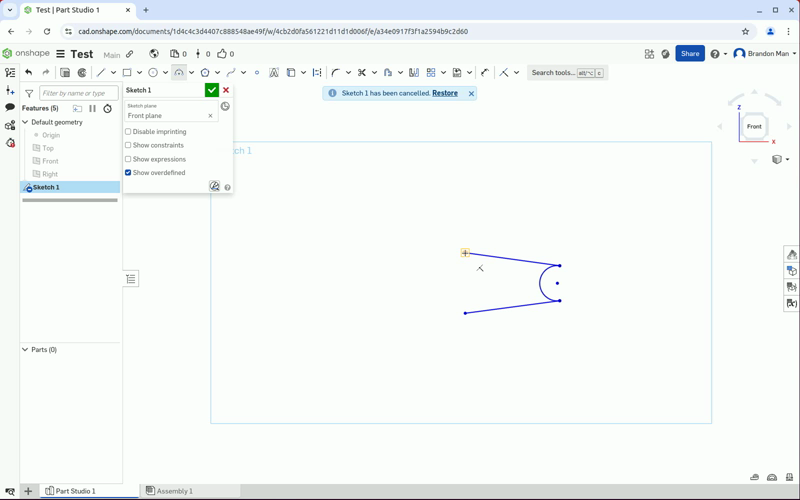
click(465, 252)
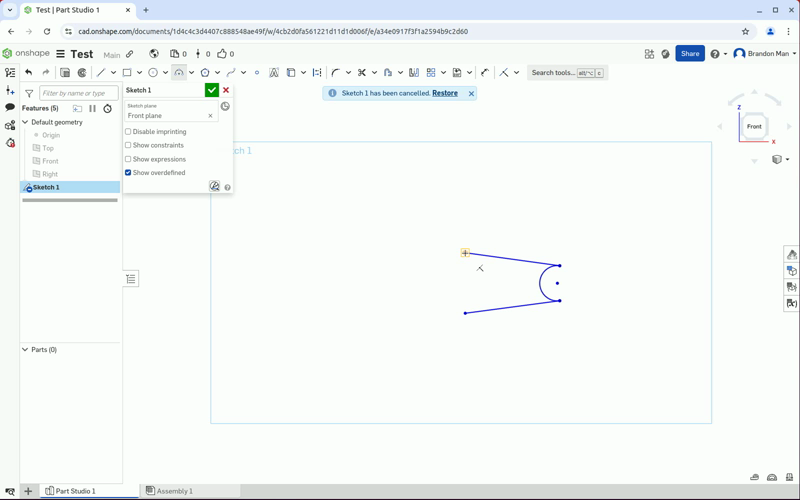
mouse_move(465, 313)
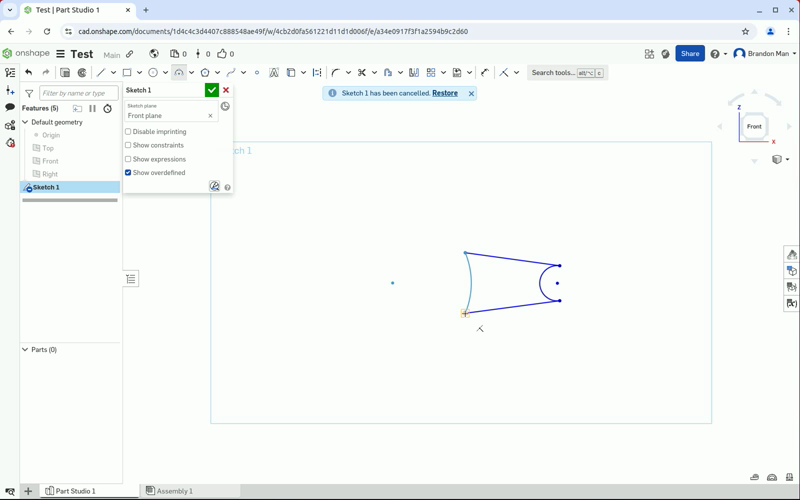
click(465, 313)
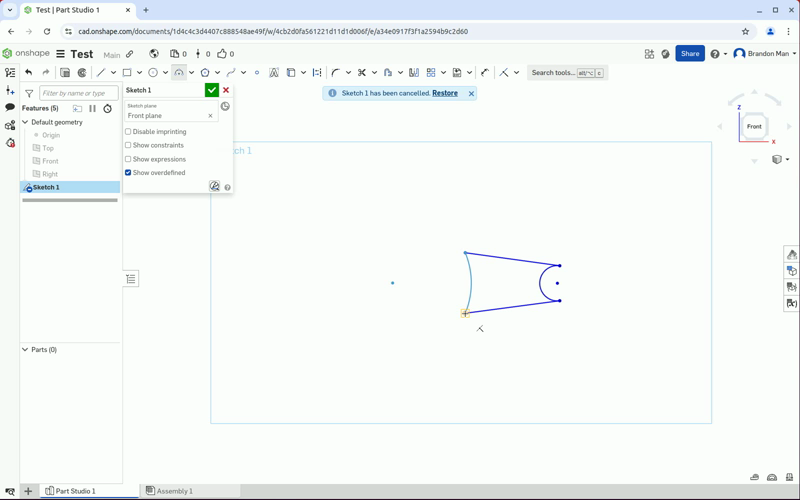
key_down(shift)
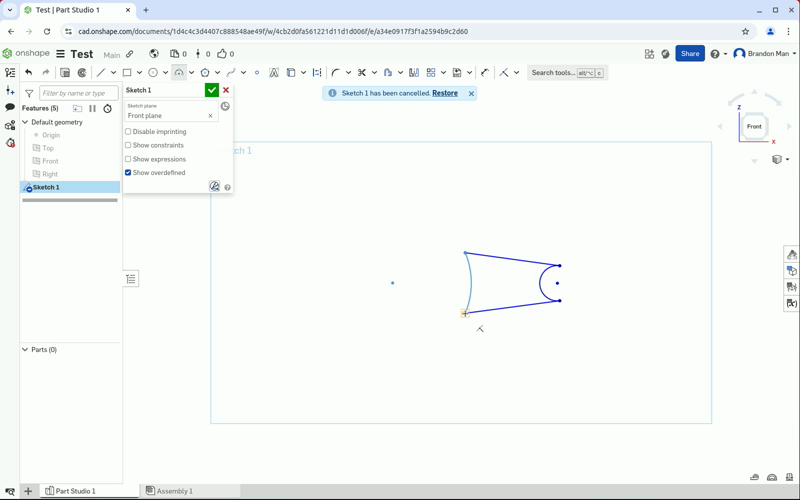
mouse_move(491, 283)
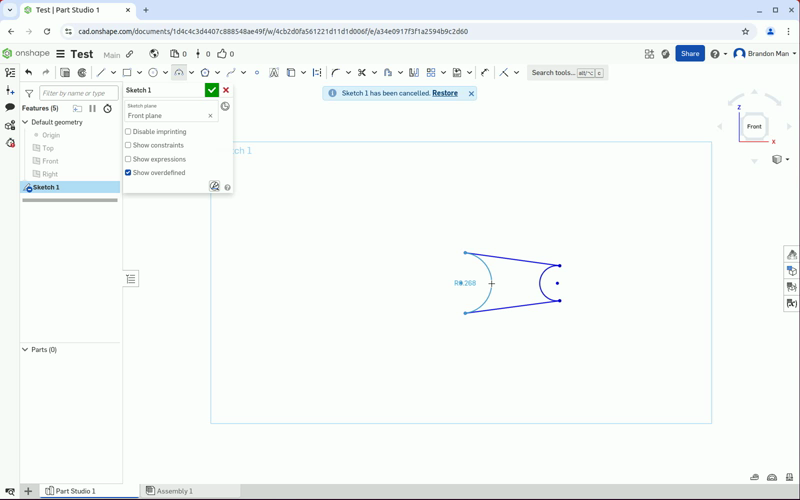
click(491, 283)
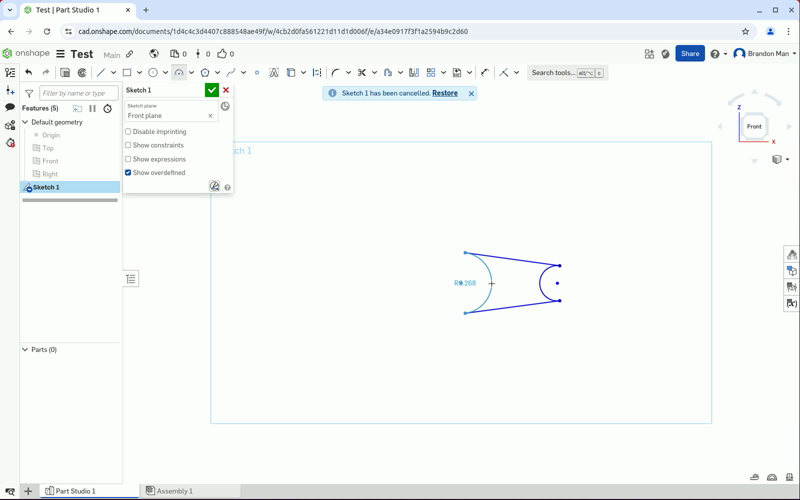
key_up(shift)
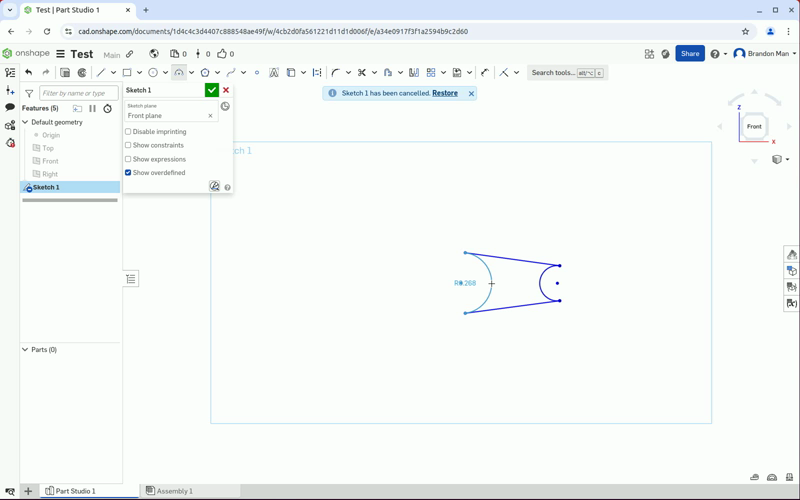
key(esc)
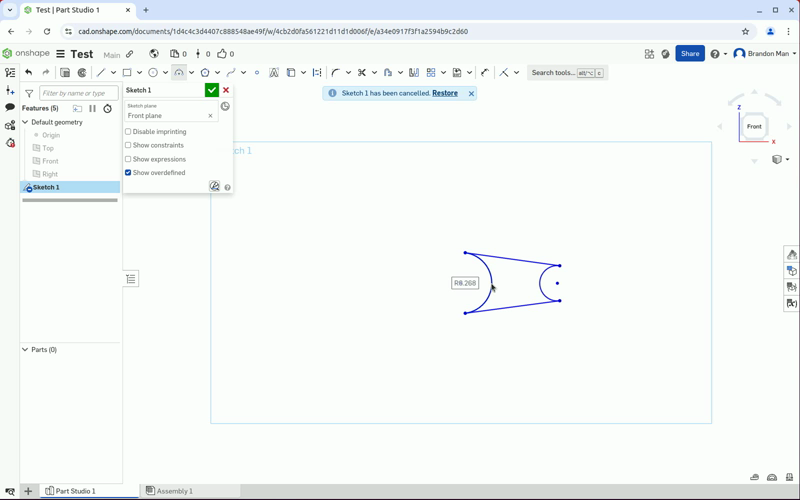
mouse_move(529, 267)
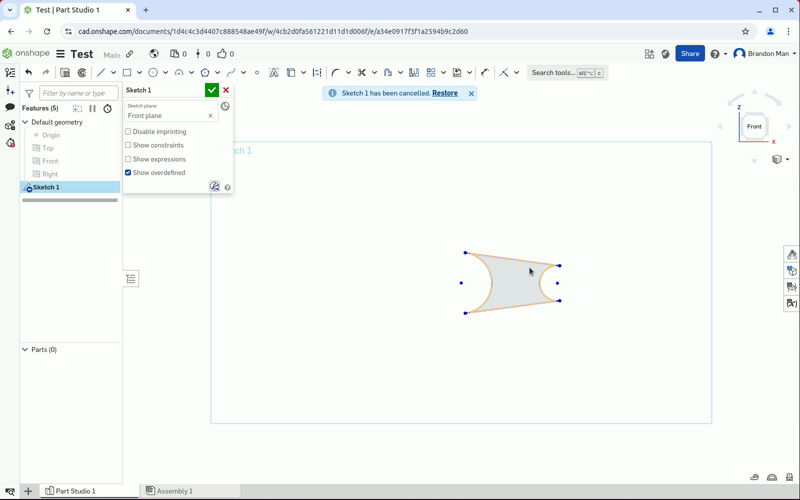
click(529, 267)
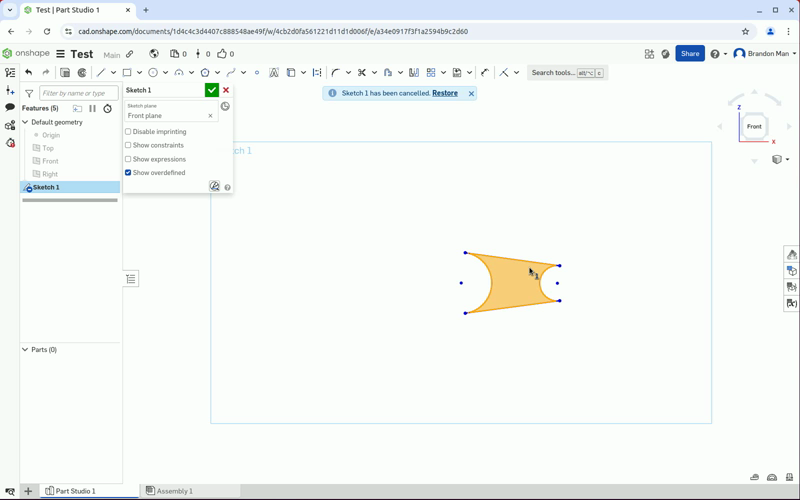
mouse_move(73, 352)
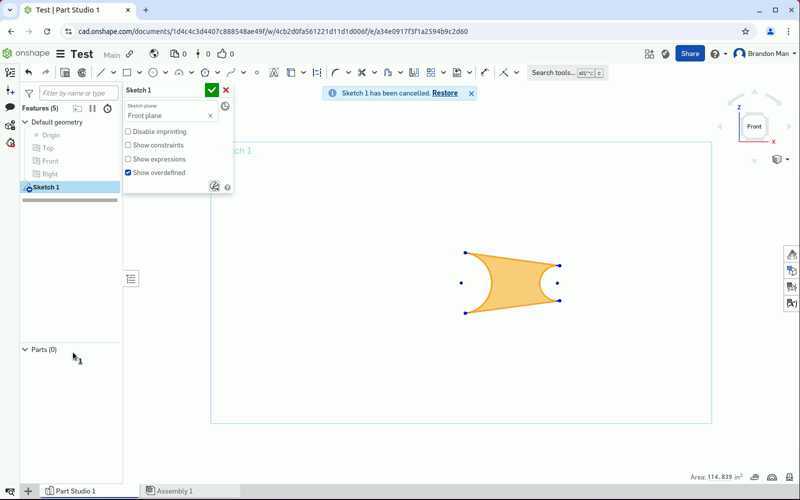
key(shift+y)
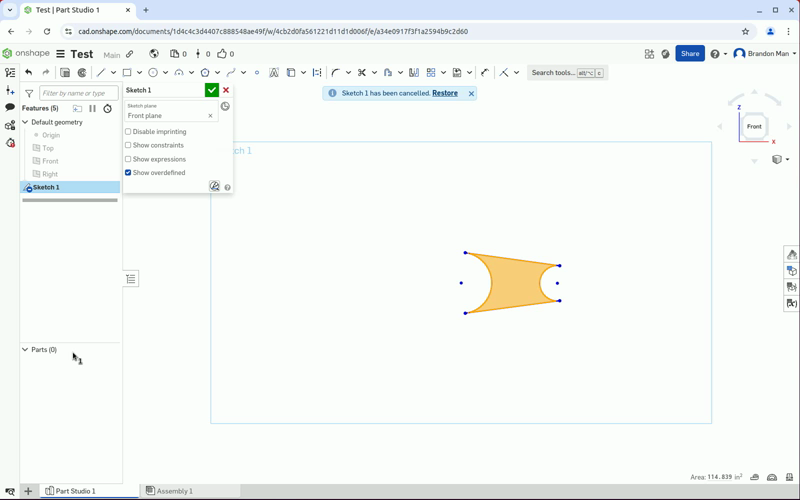
key(shift+e)
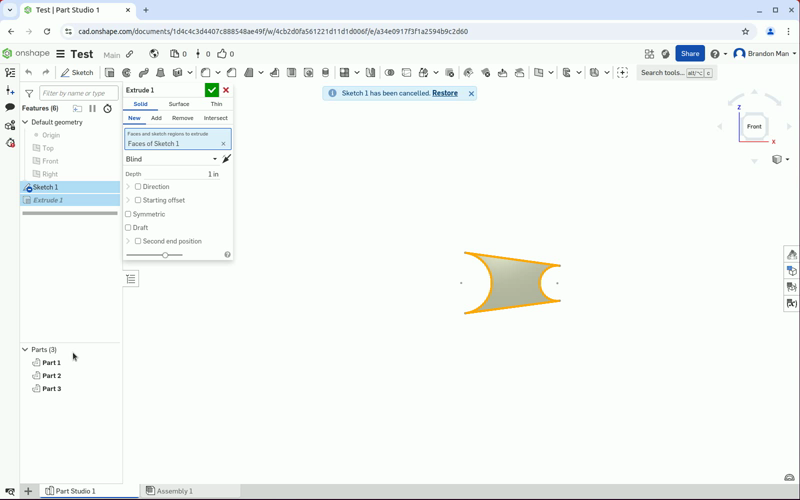
mouse_move(143, 106)
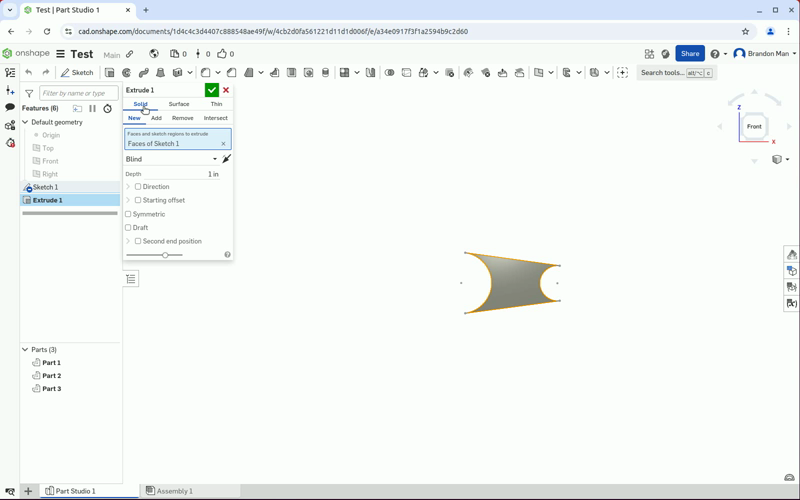
click(143, 106)
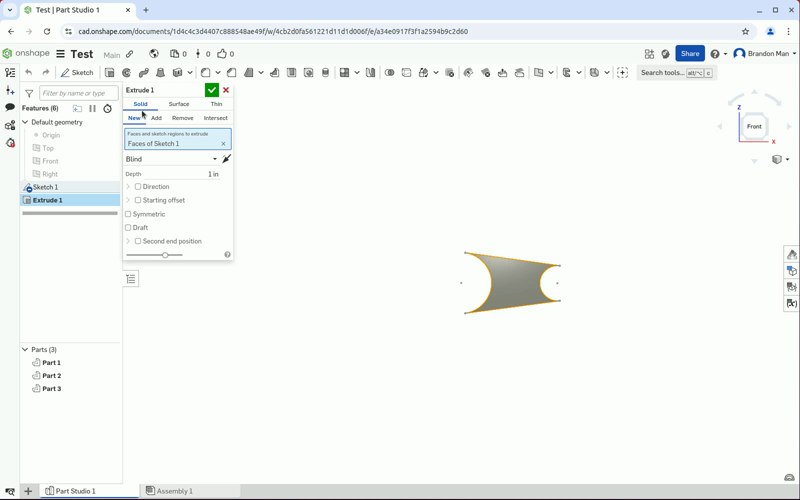
mouse_move(137, 120)
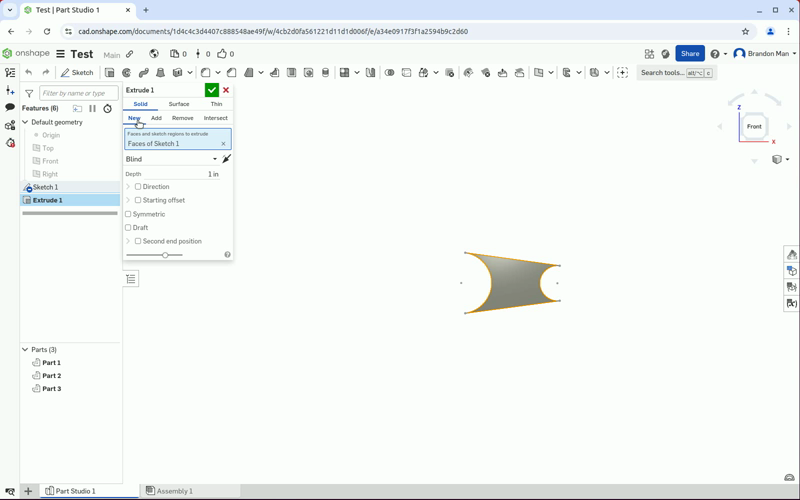
click(137, 120)
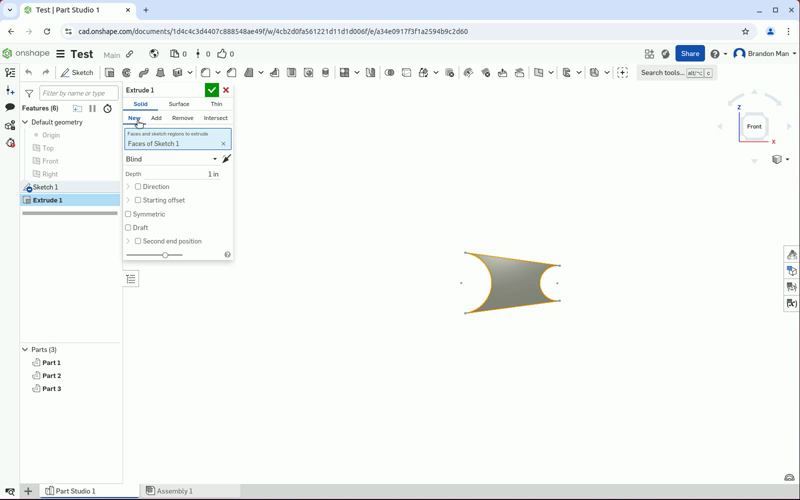
key(tab, 4)
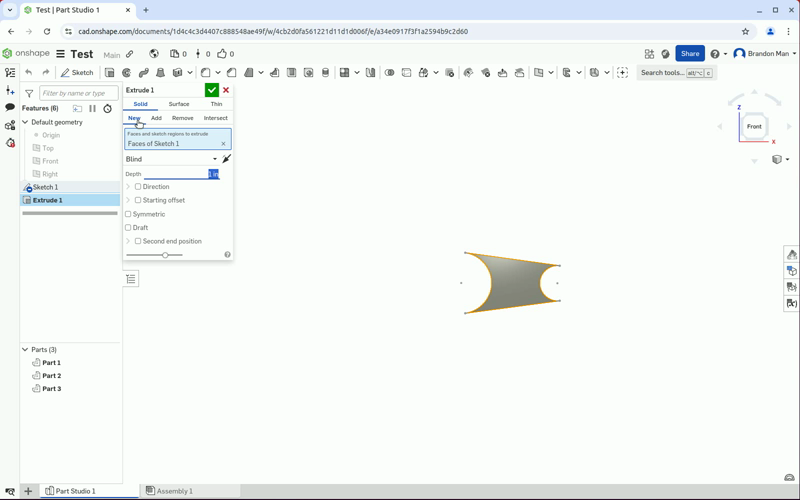
text(1.685)
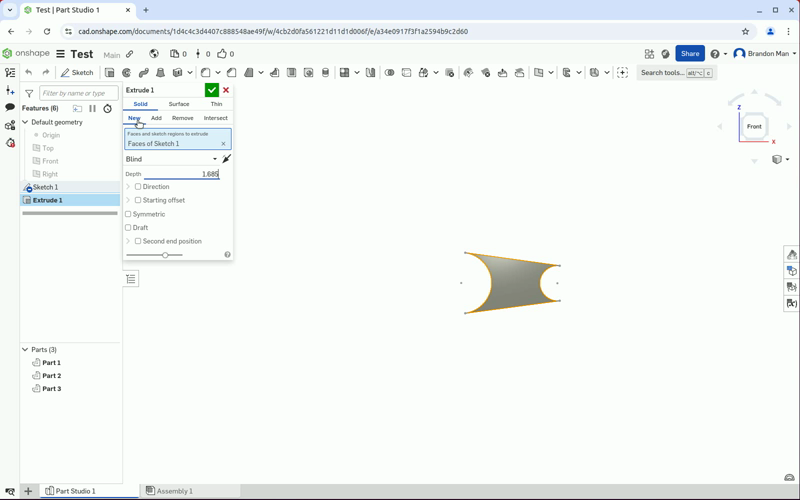
key(enter)
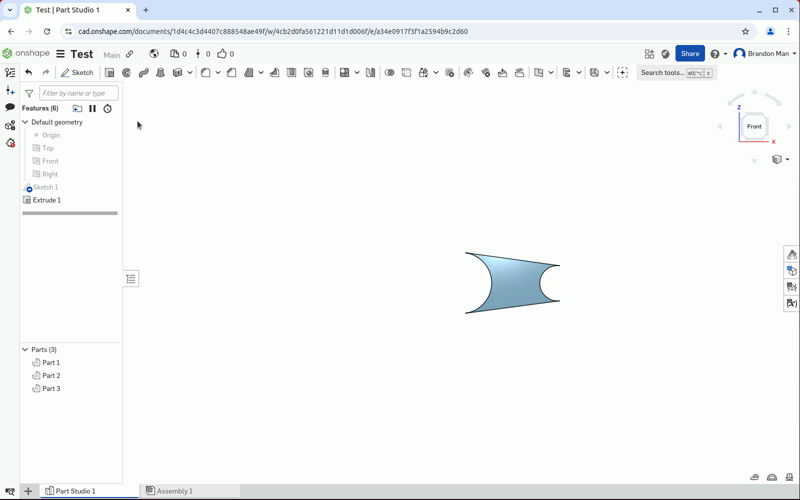
key(shift+h)
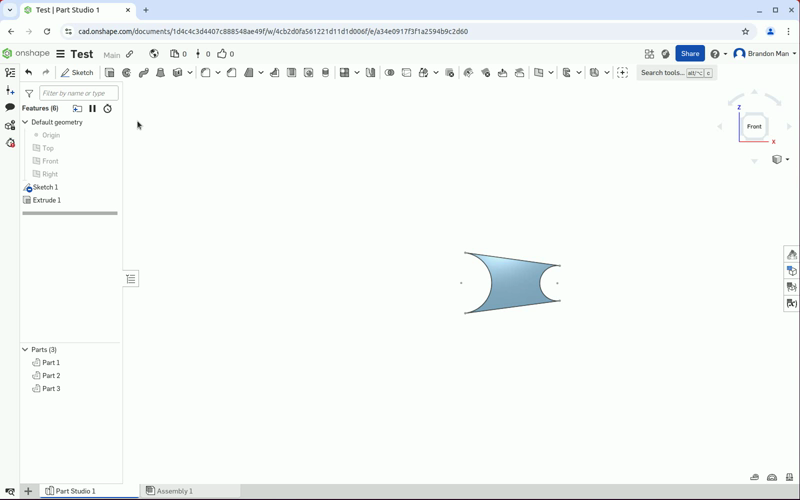
key(shift+h)
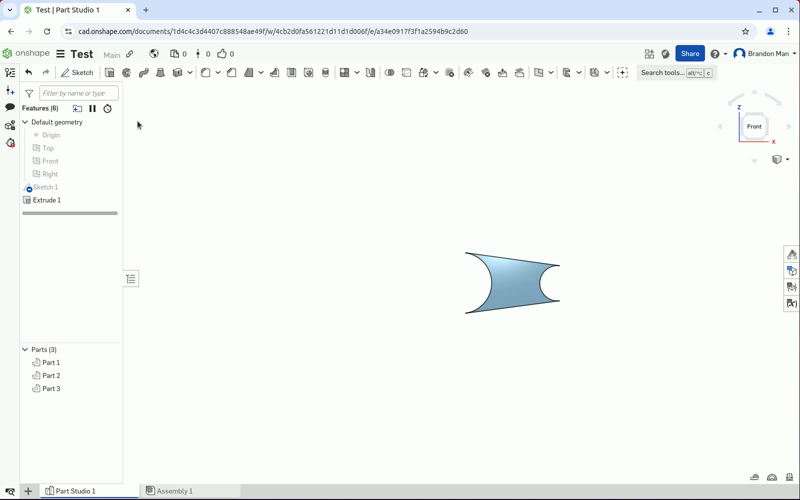
mouse_move(73, 189)
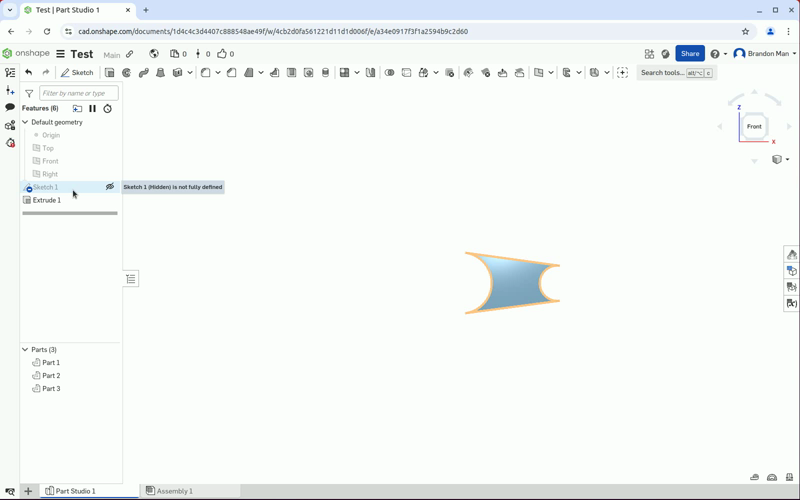
click(73, 189)
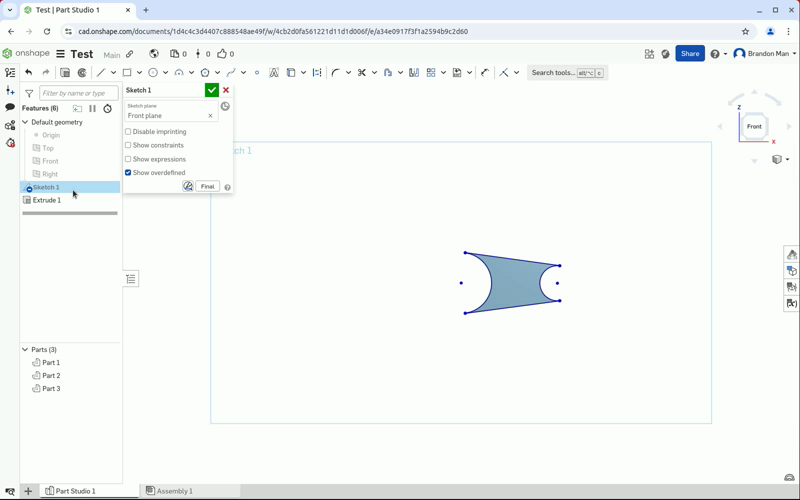
mouse_move(229, 92)
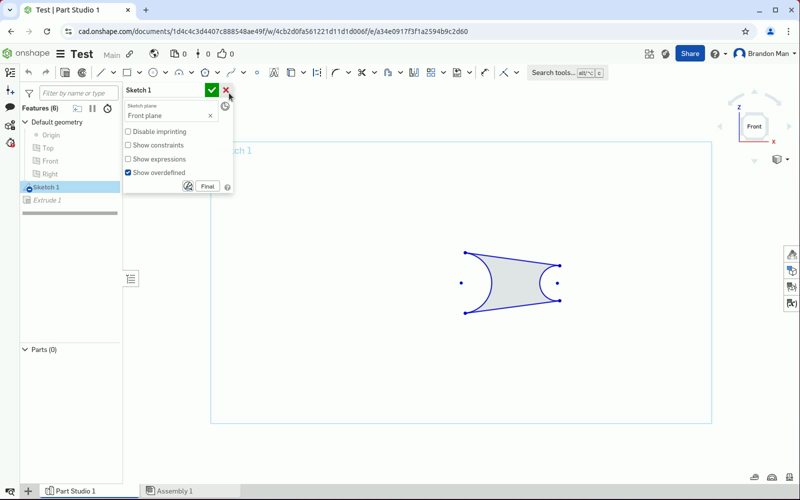
click(229, 92)
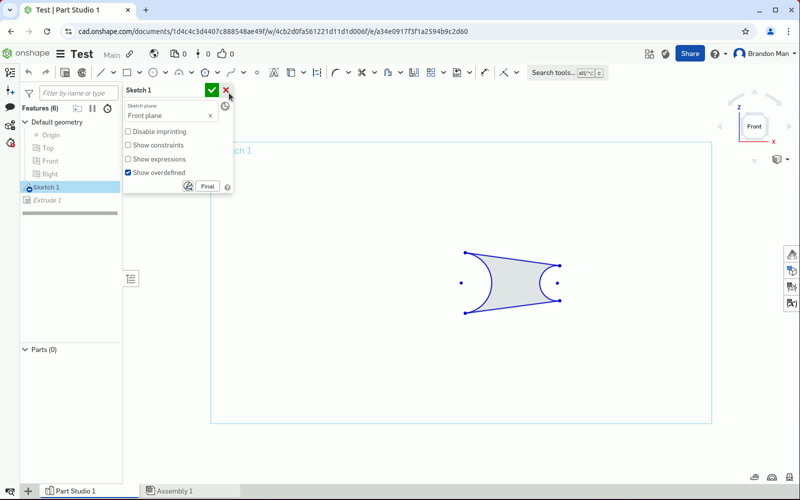
key(shift+s)
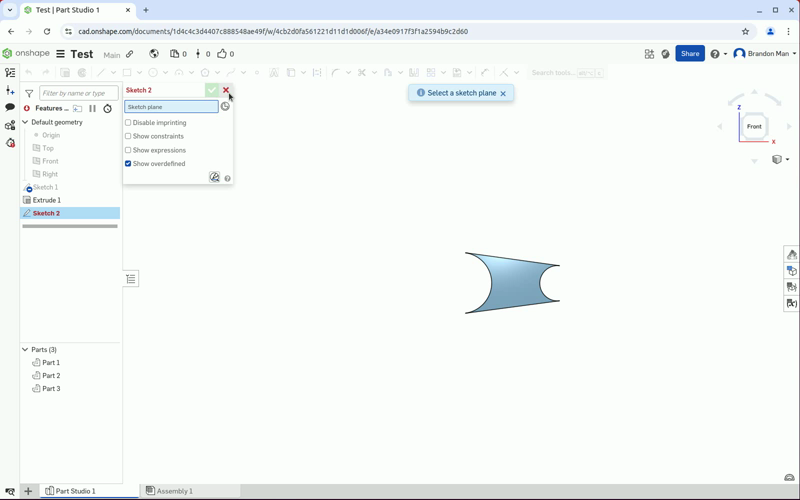
mouse_move(73, 163)
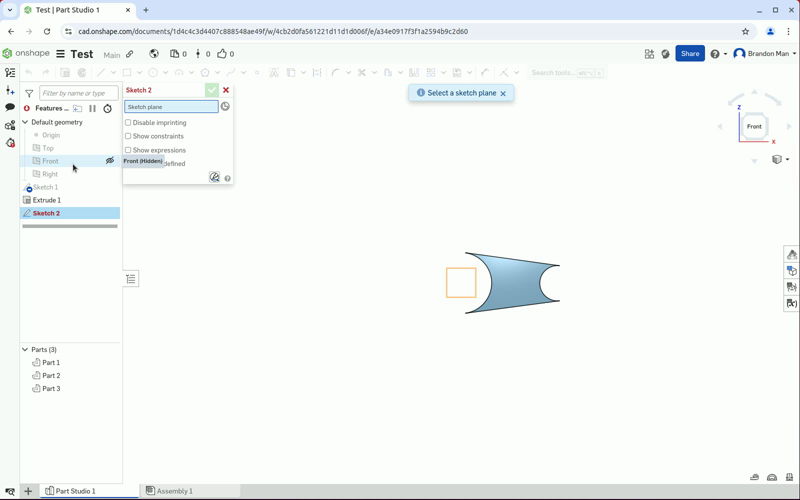
click(73, 163)
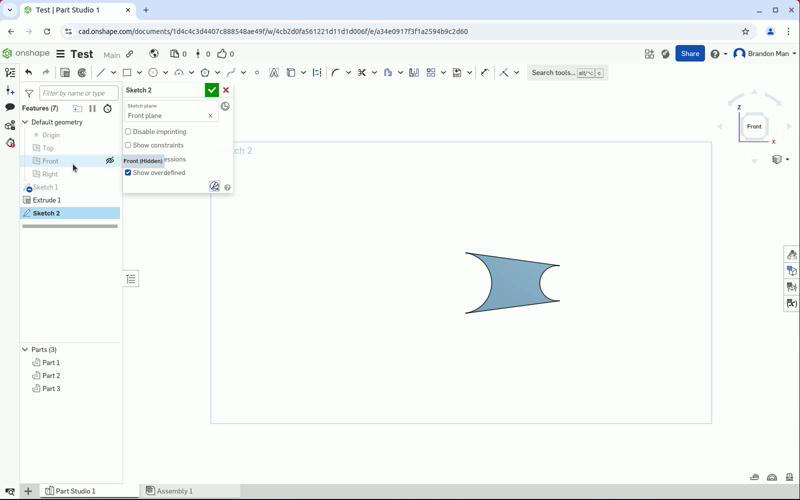
mouse_move(73, 352)
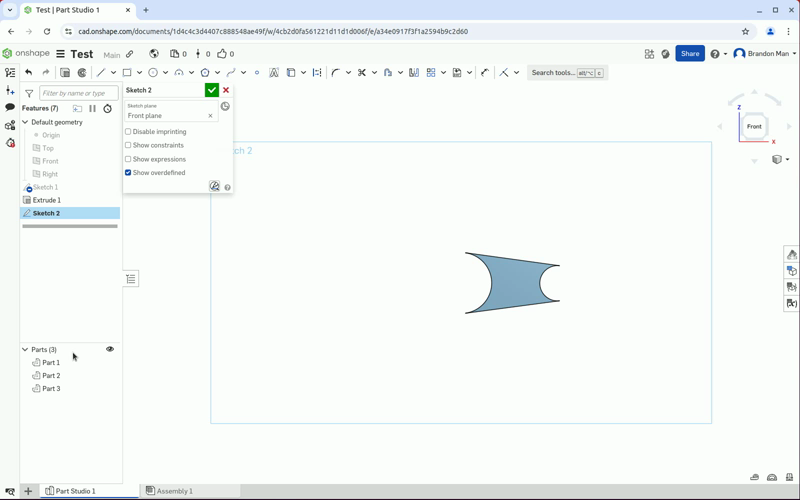
key(y)
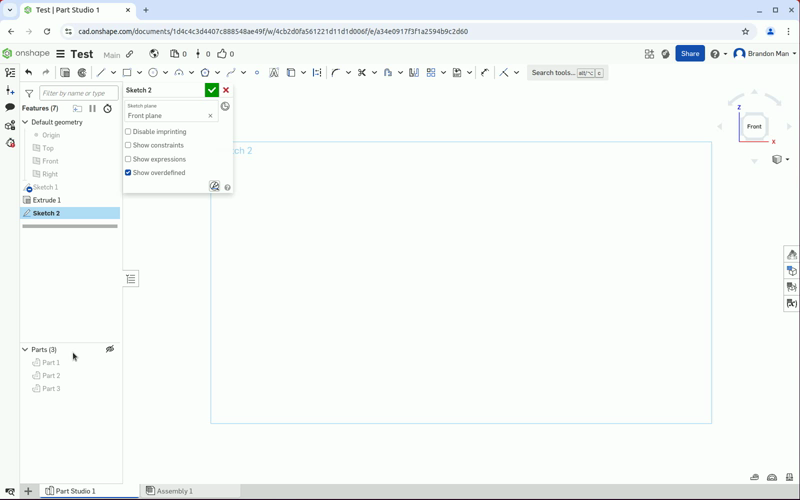
key(c)
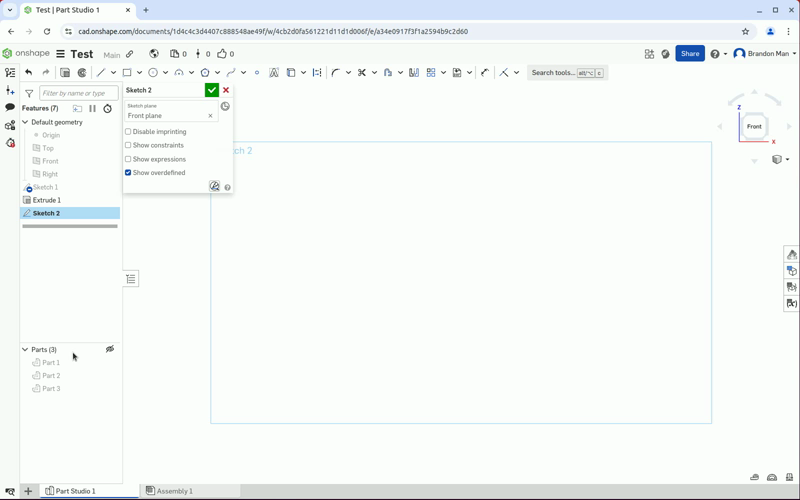
key_down(shift)
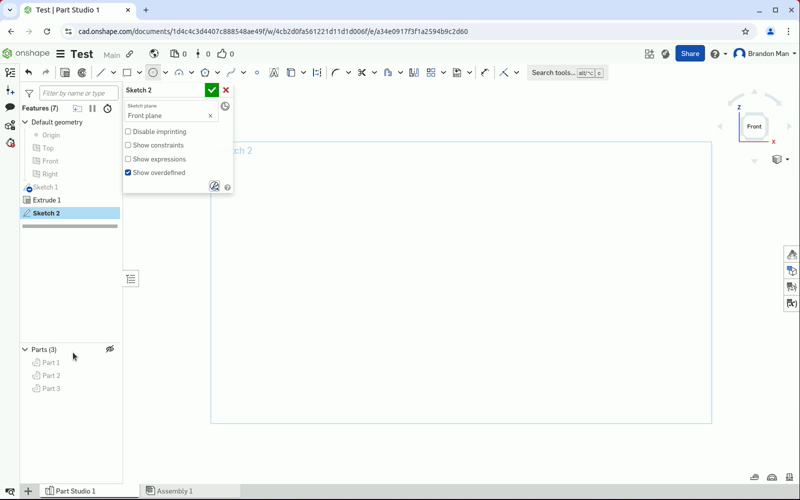
mouse_move(556, 282)
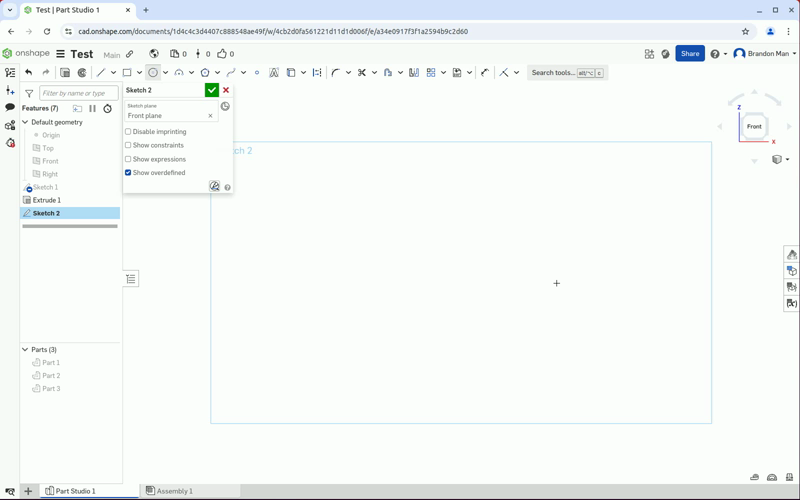
click(556, 282)
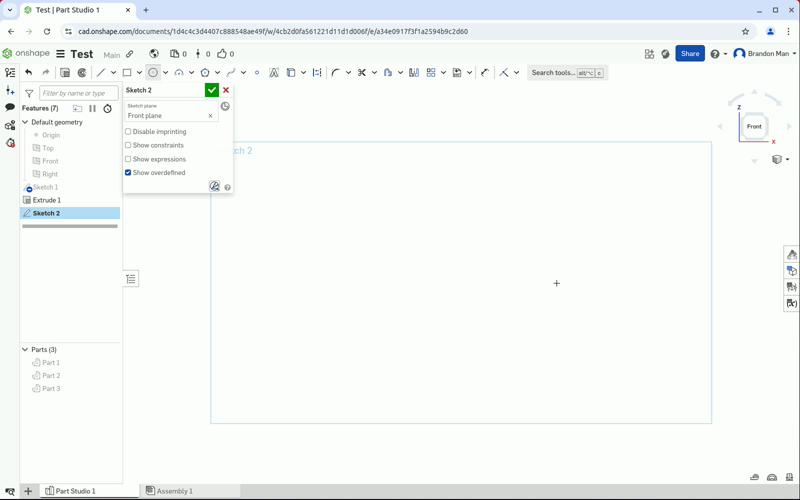
key_up(shift)
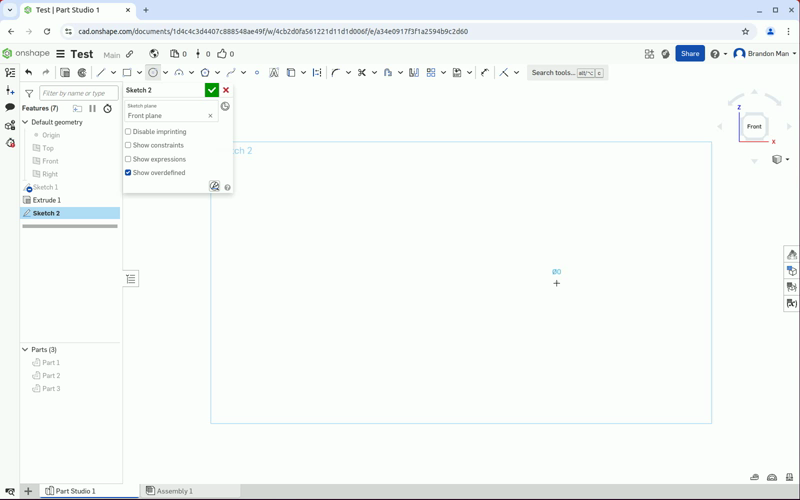
mouse_move(574, 282)
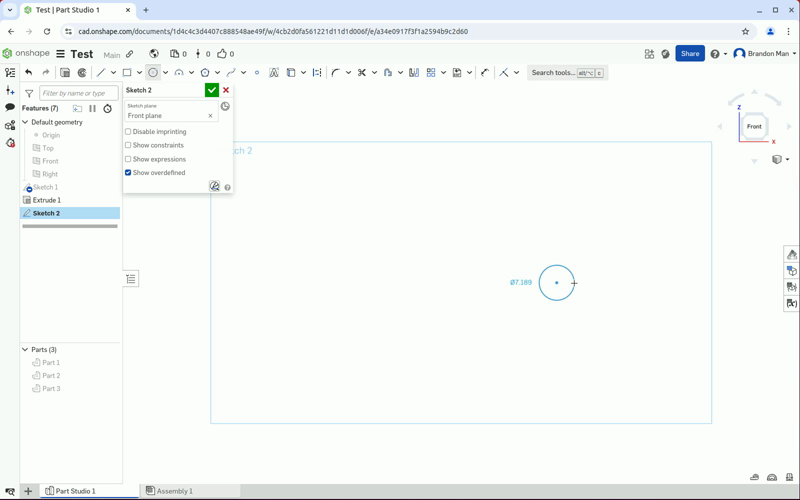
click(574, 282)
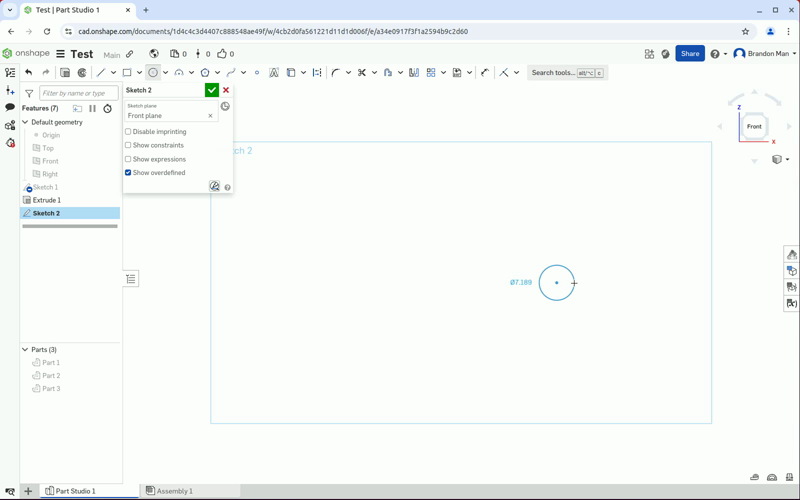
key(esc)
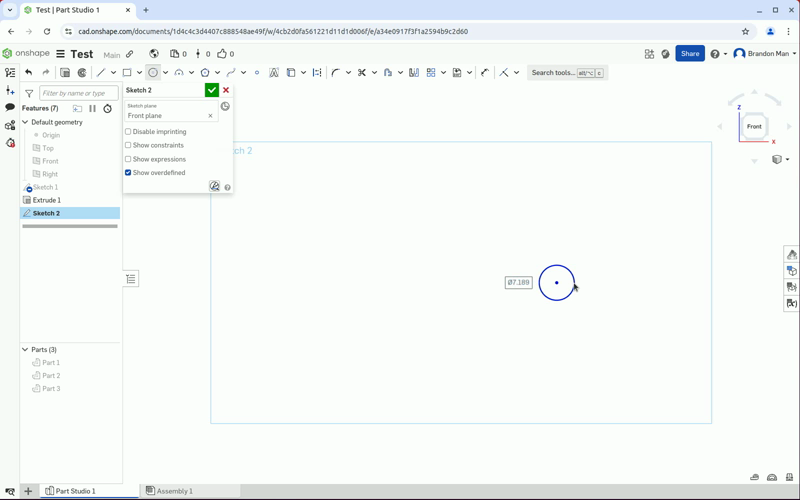
mouse_move(561, 270)
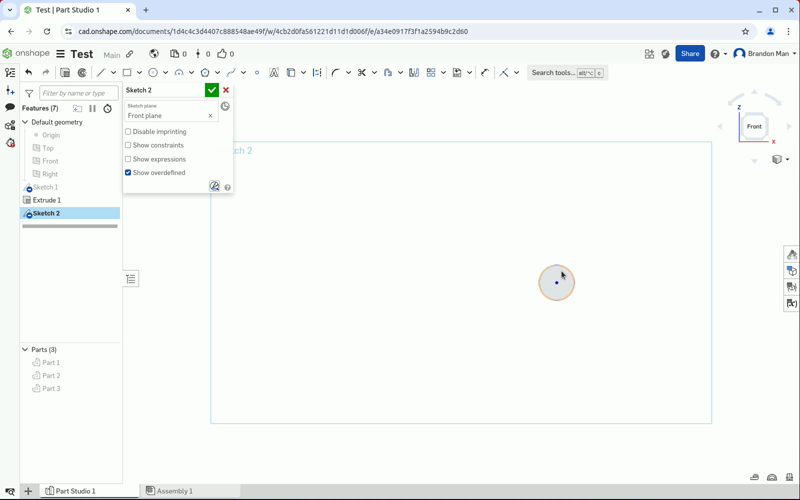
scroll(6)
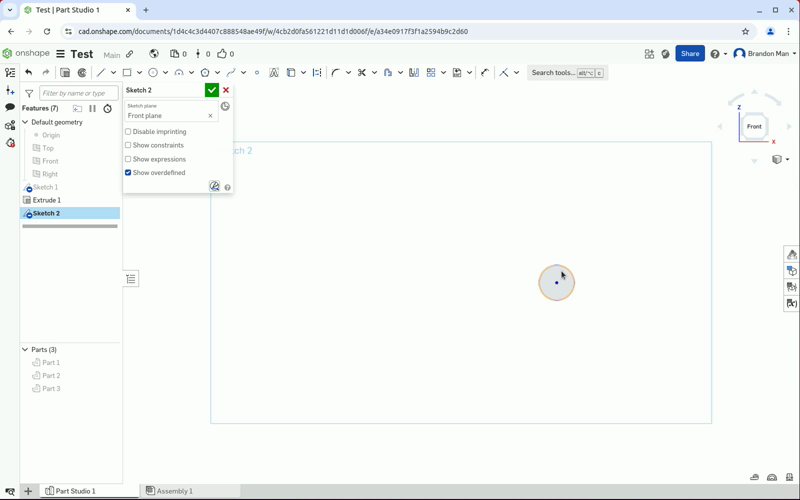
scroll(6)
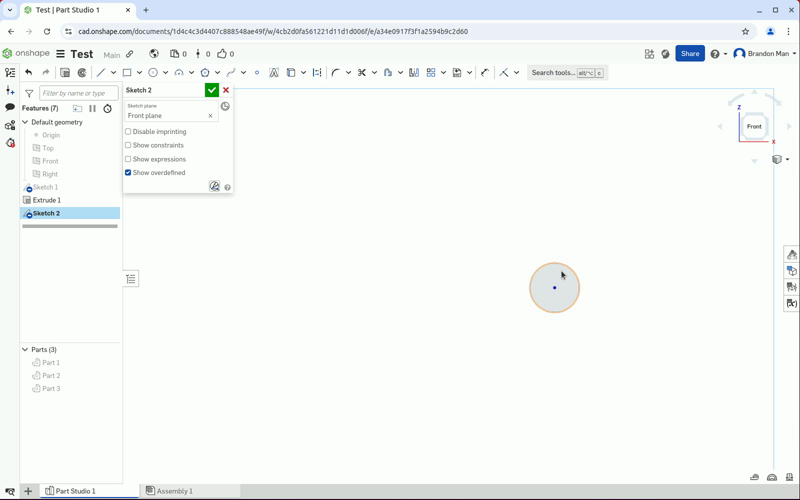
scroll(6)
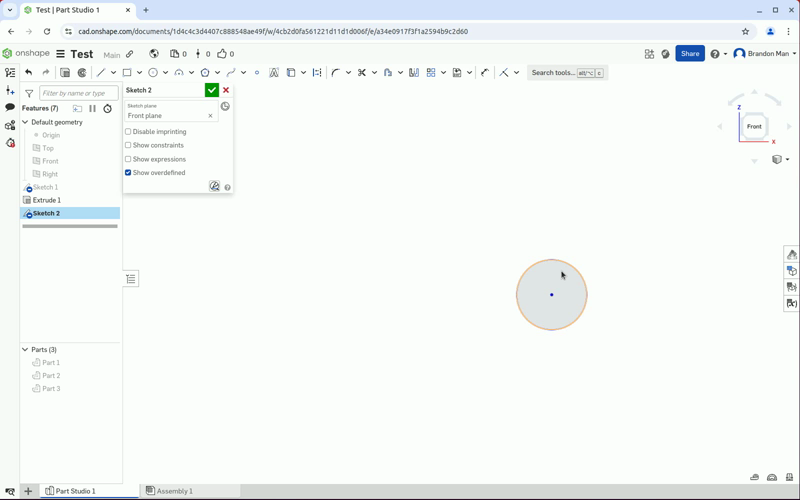
scroll(6)
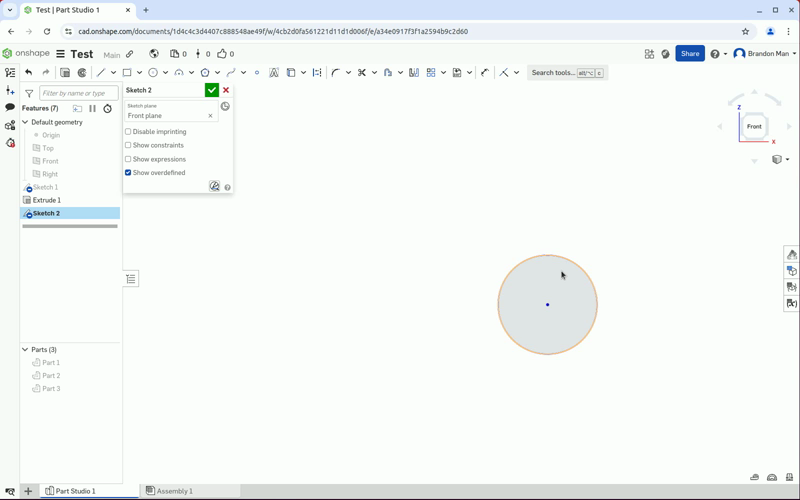
scroll(6)
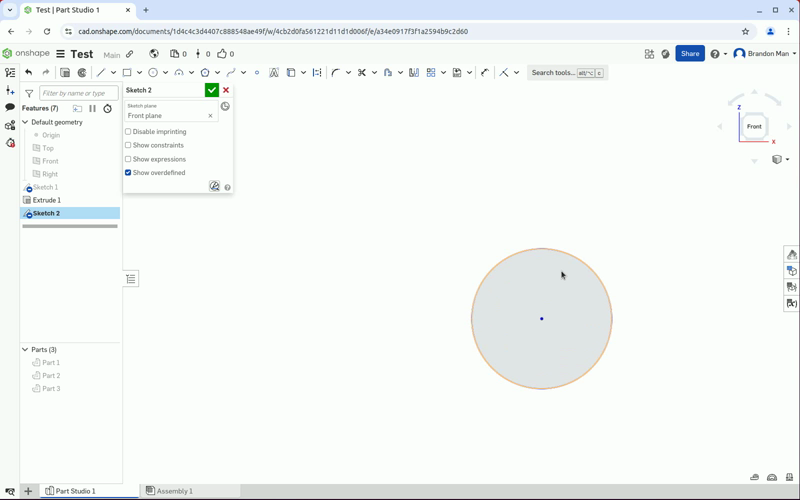
scroll(6)
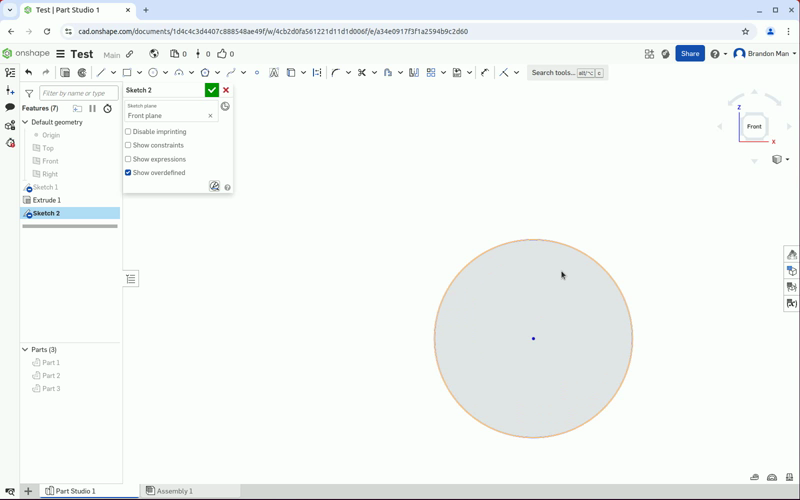
scroll(6)
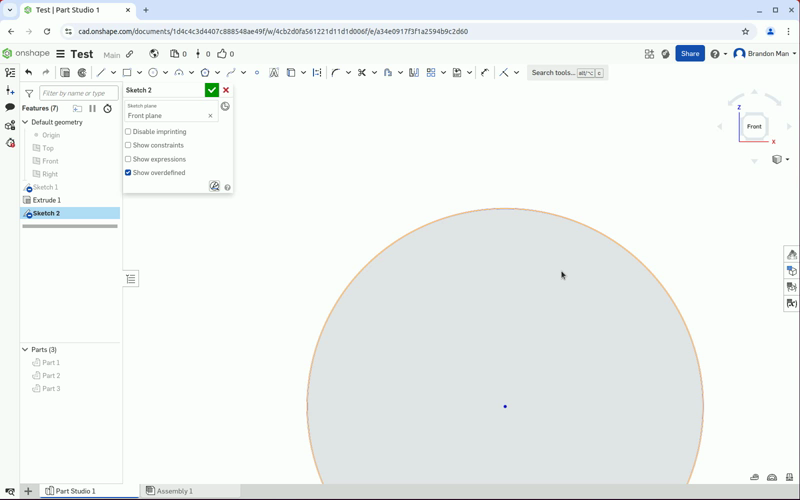
click(561, 270)
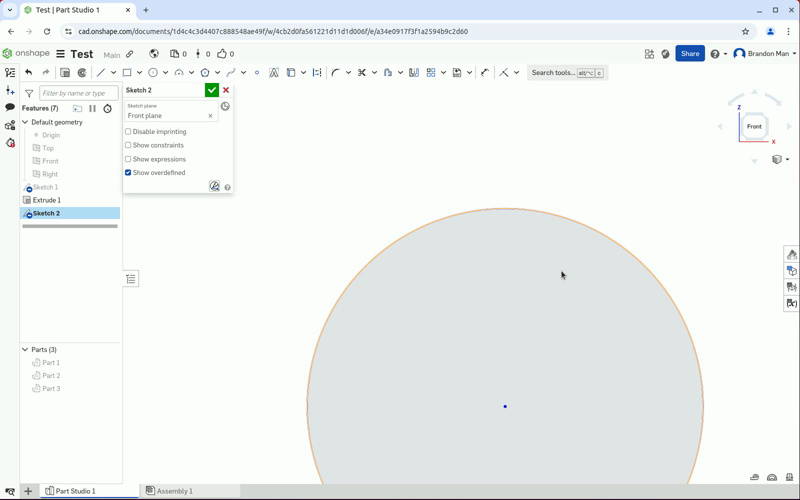
scroll(-6)
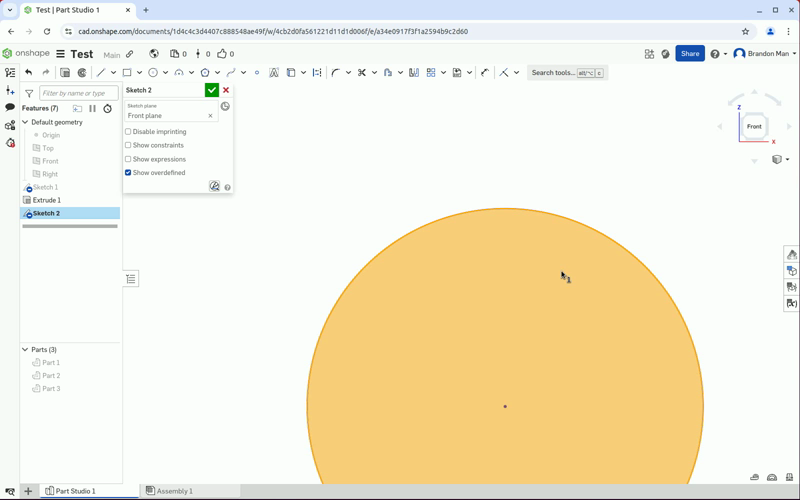
scroll(-6)
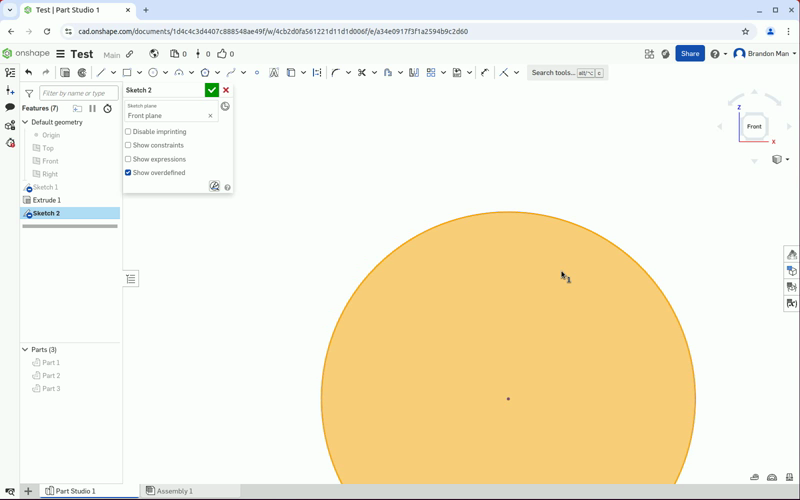
scroll(-6)
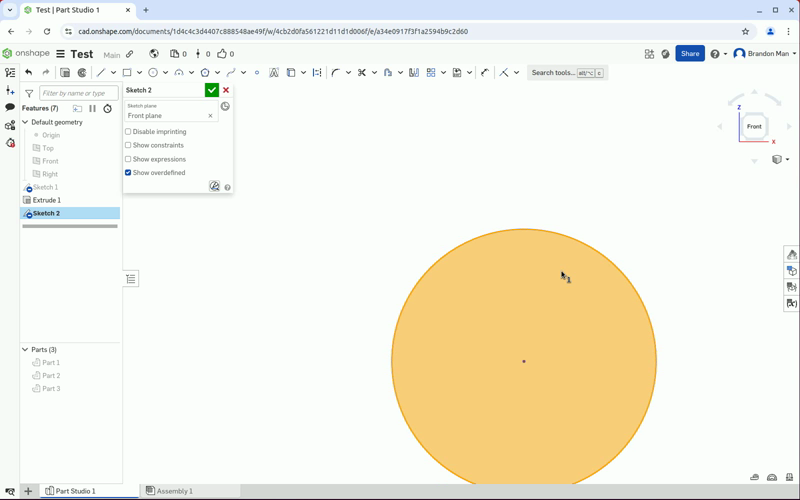
scroll(-6)
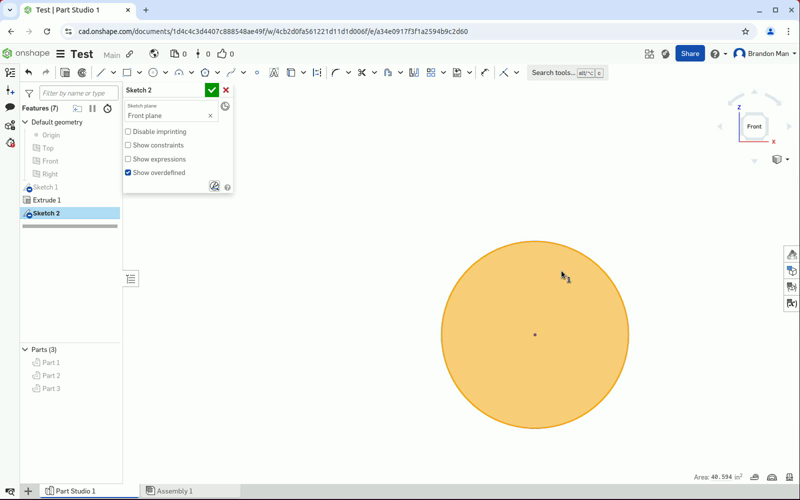
scroll(-6)
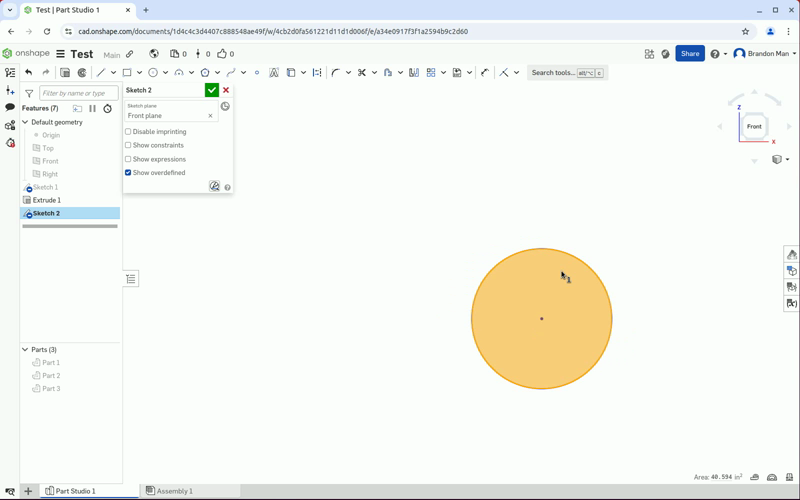
scroll(-6)
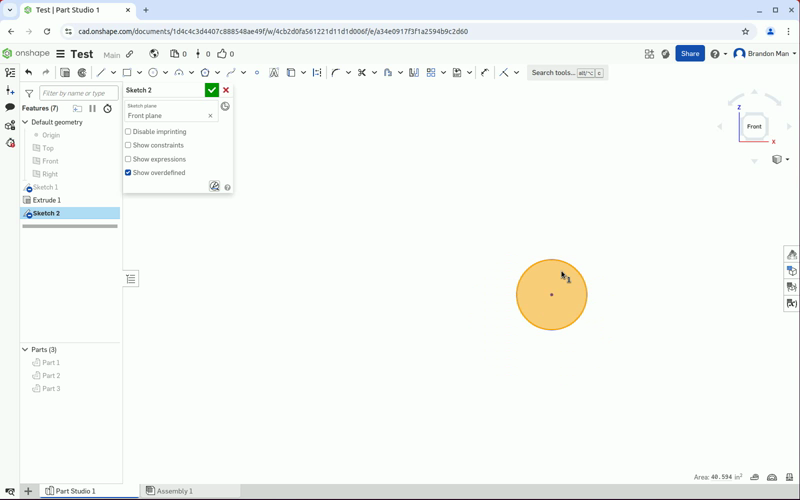
scroll(-6)
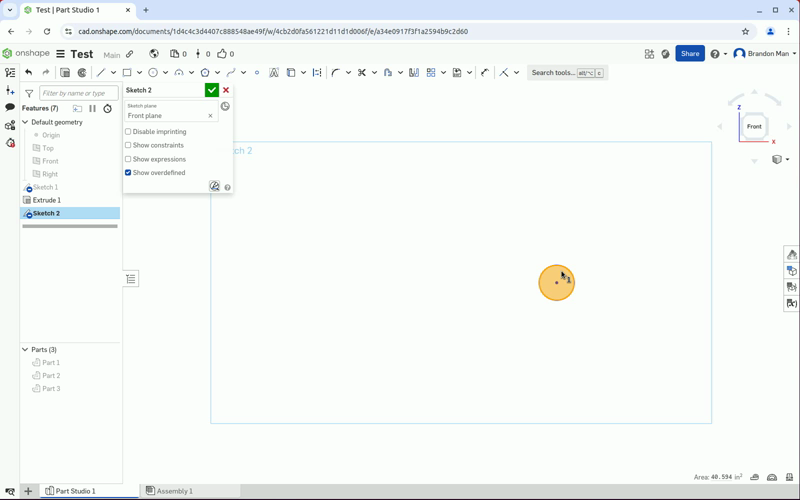
mouse_move(73, 352)
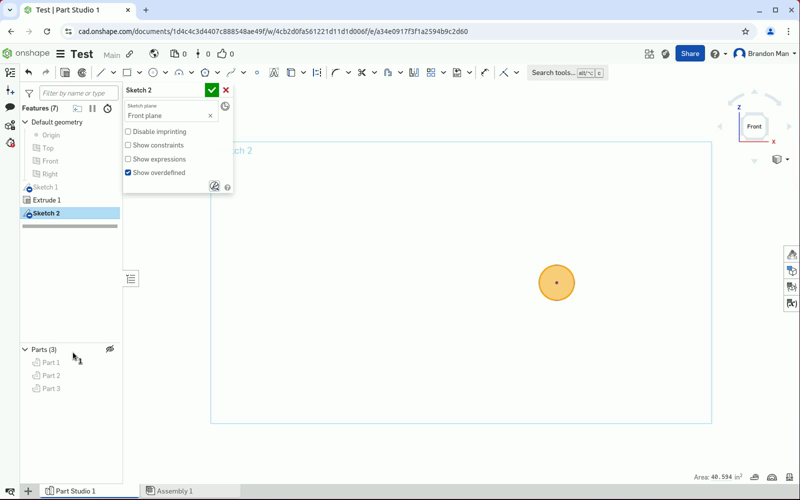
key(shift+y)
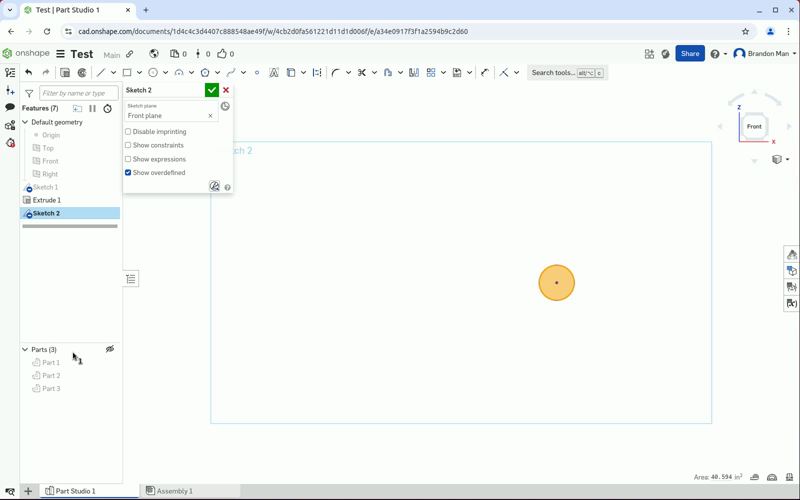
key(shift+e)
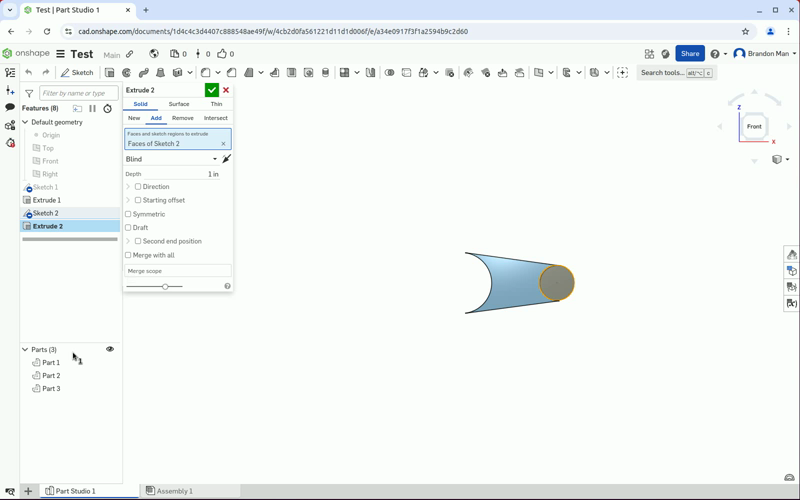
mouse_move(143, 106)
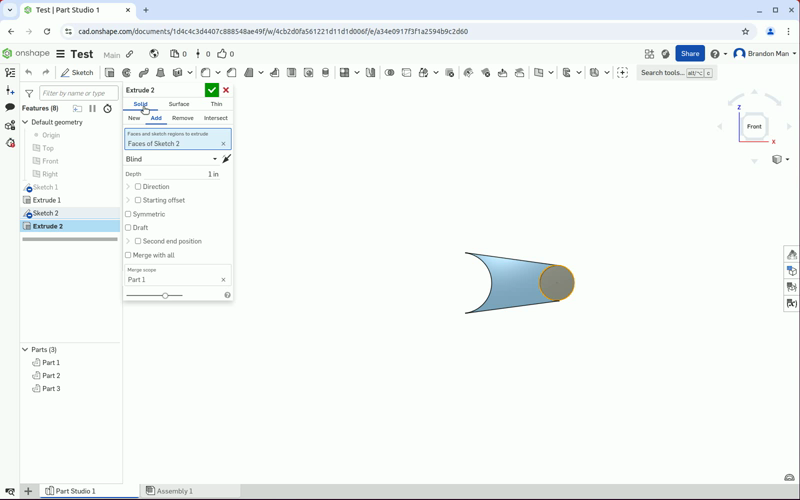
click(143, 106)
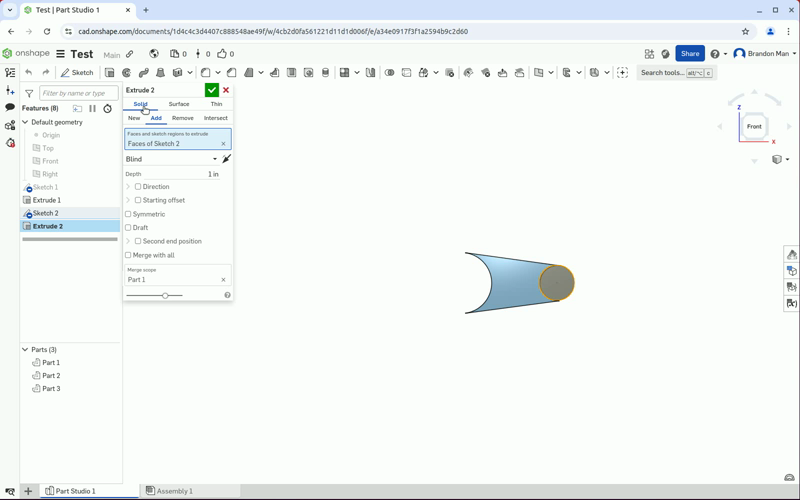
mouse_move(137, 120)
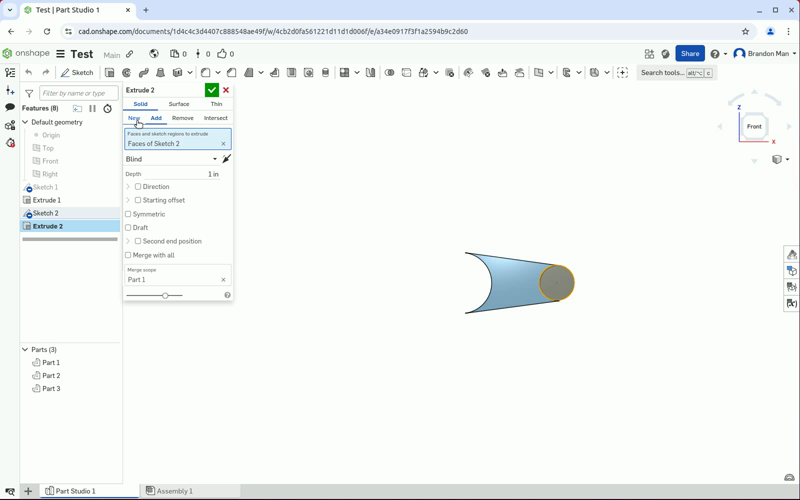
click(137, 120)
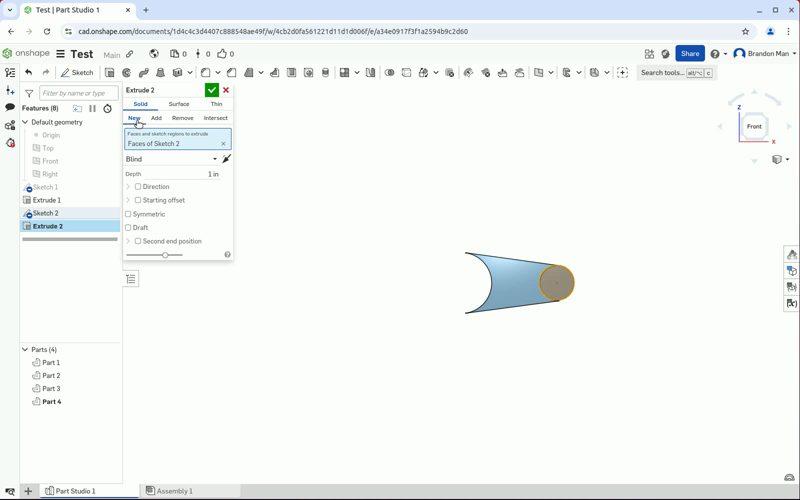
key(tab, 4)
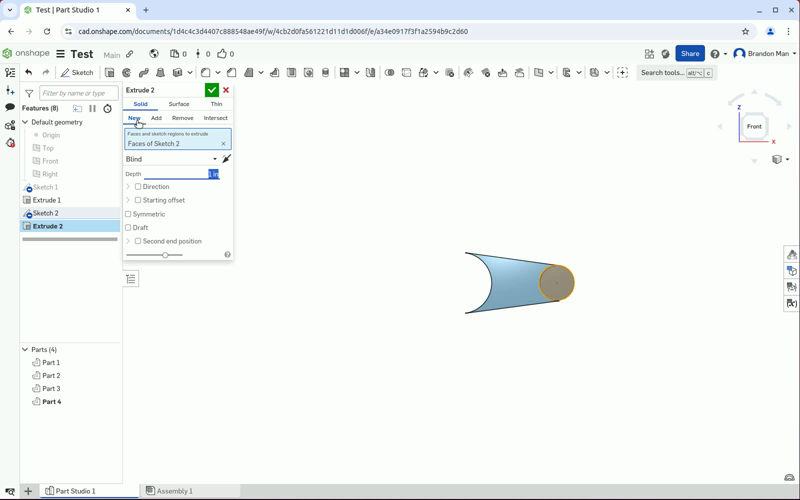
text(1.685)
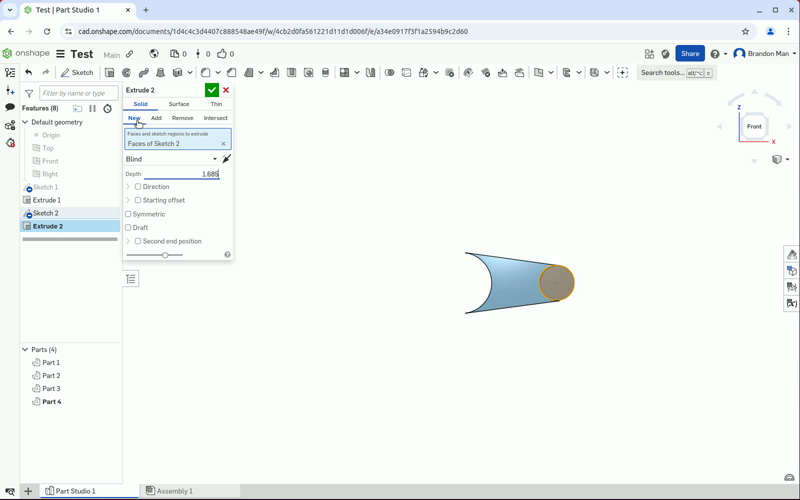
key(enter)
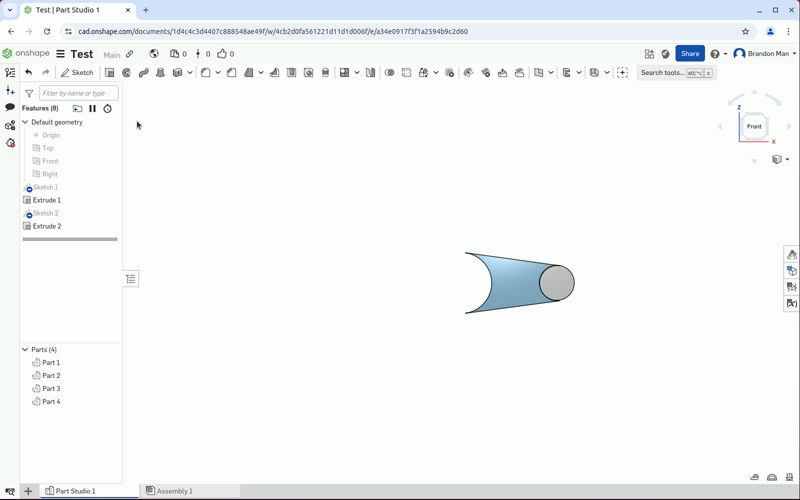
key(shift+h)
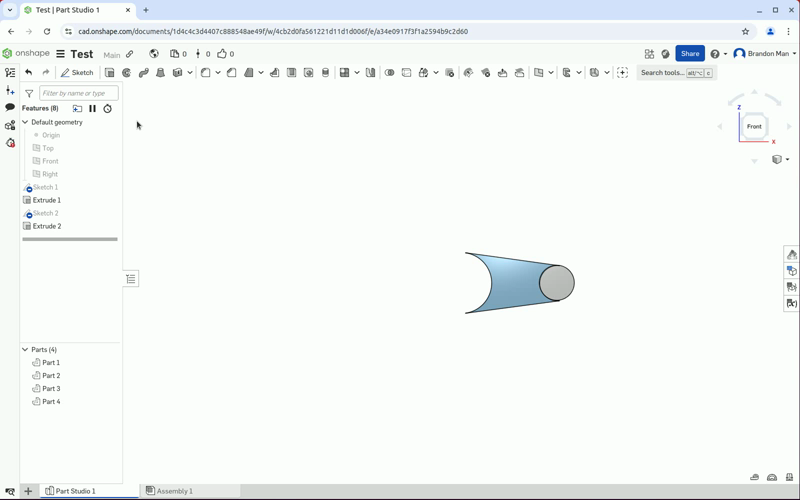
key(shift+h)
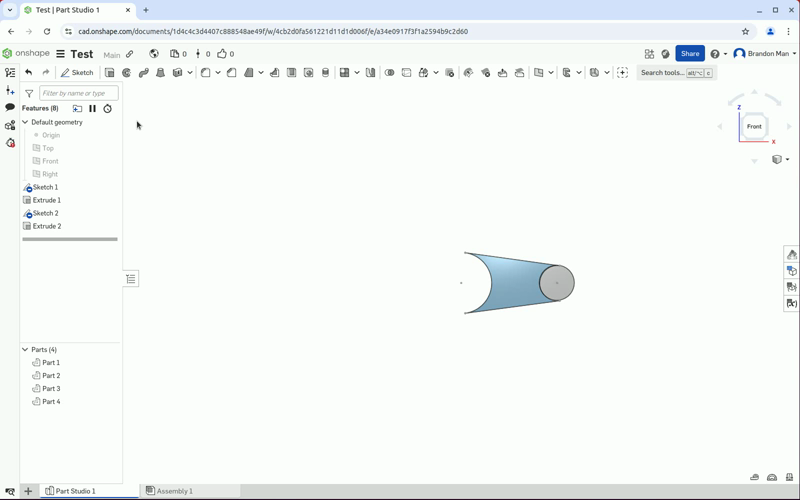
key(shift+7)
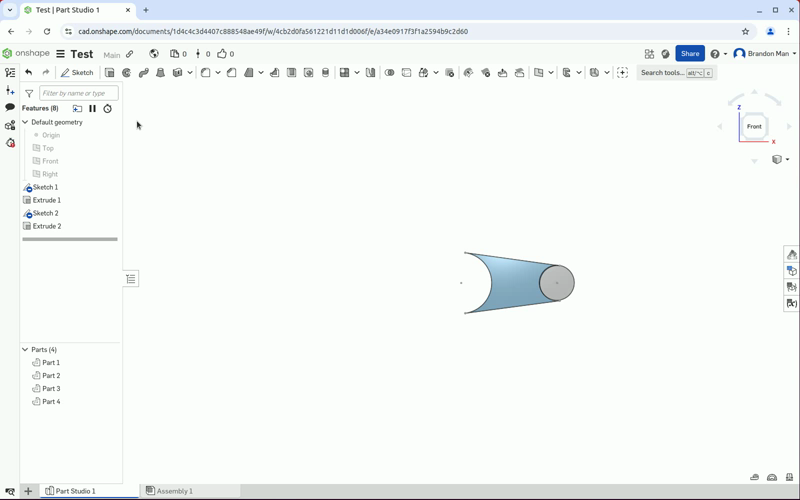
key(left, 2)
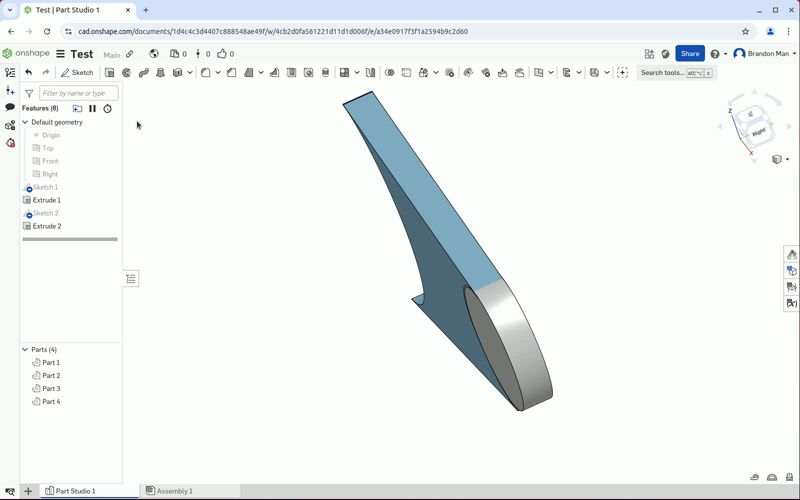
key(down, 2)
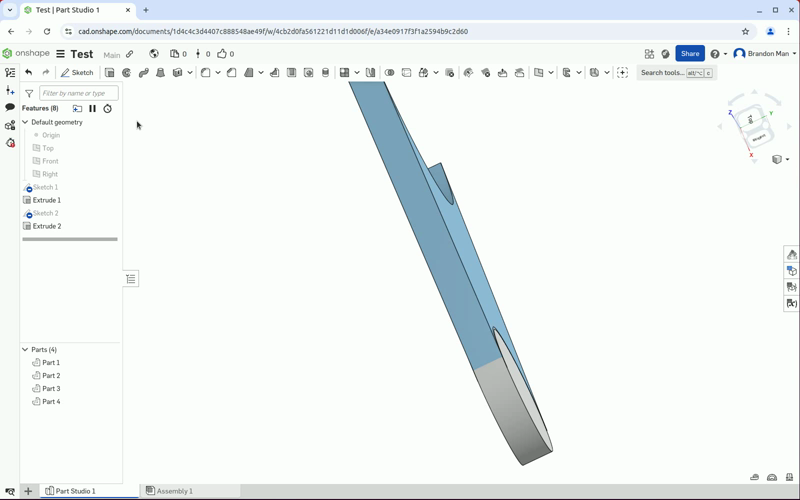
key(up, 2)
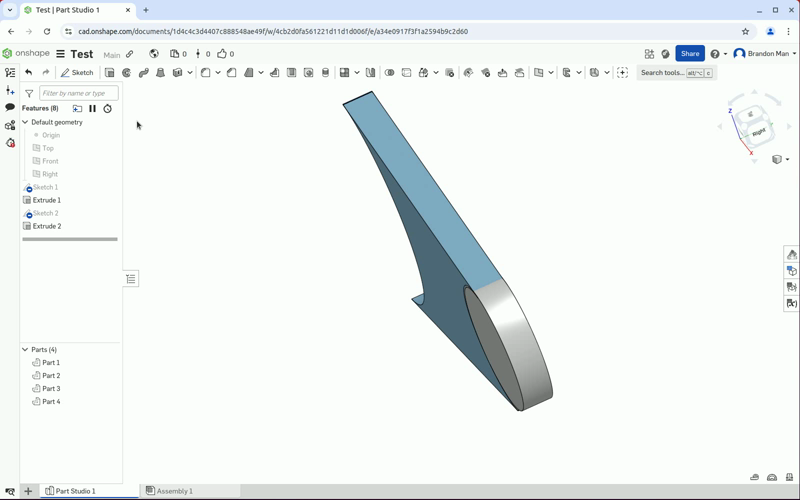
key(right, 2)
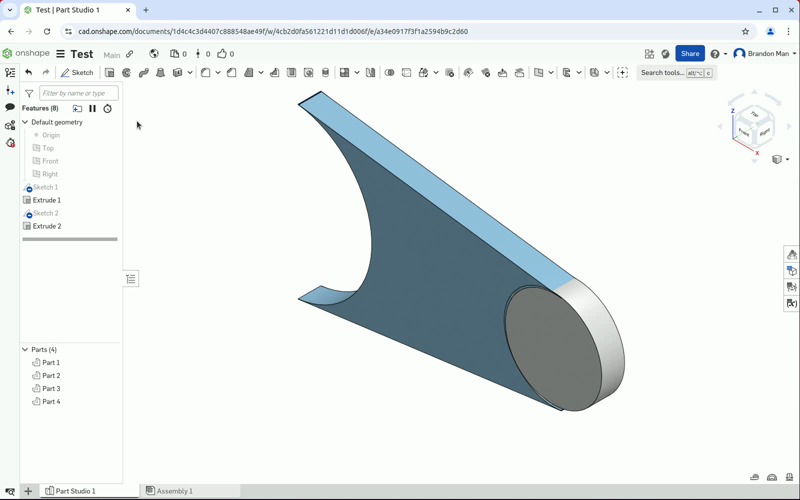
mouse_move(73, 189)
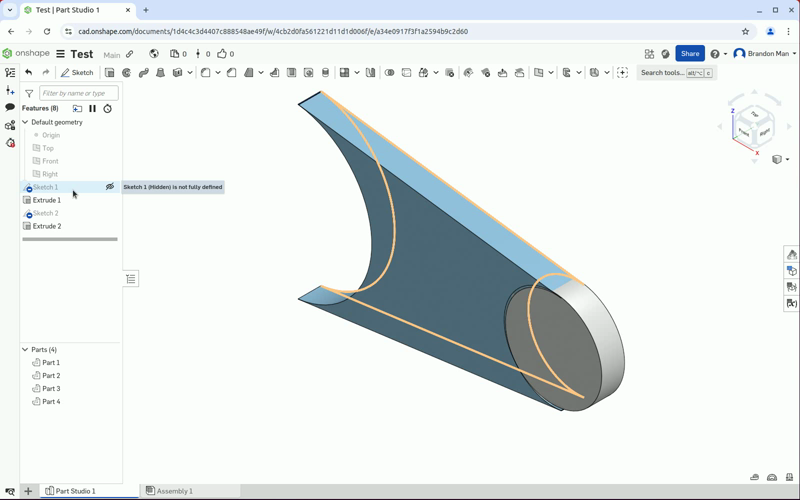
click(73, 189)